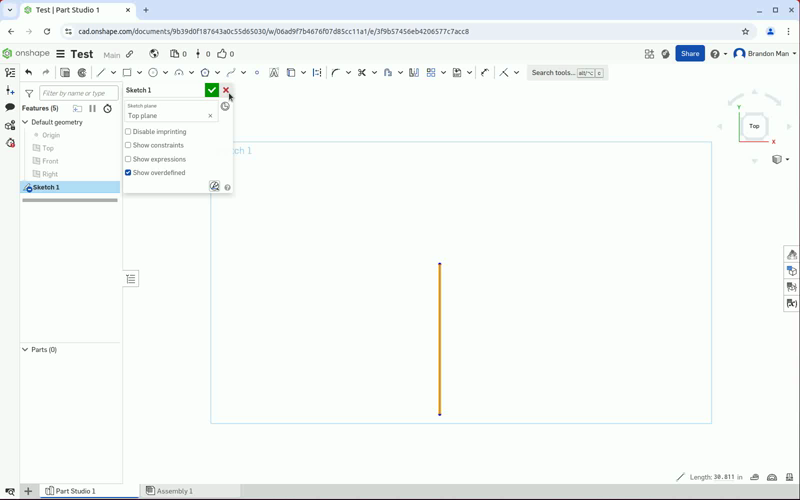
key(shift+h)
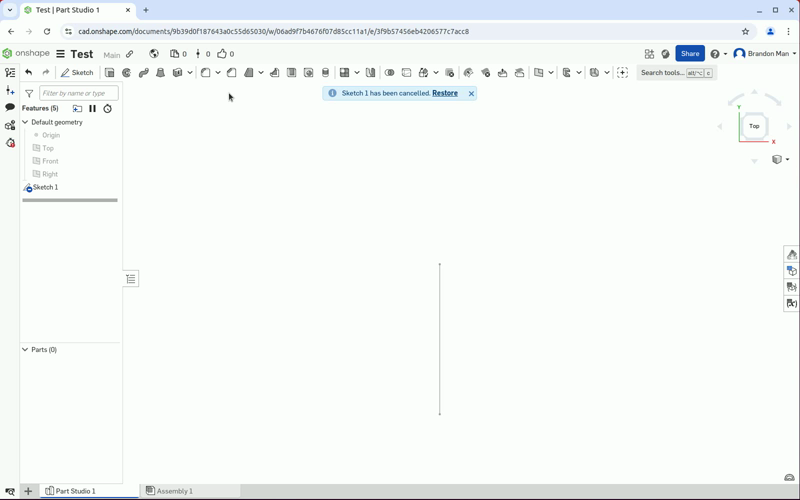
mouse_move(73, 352)
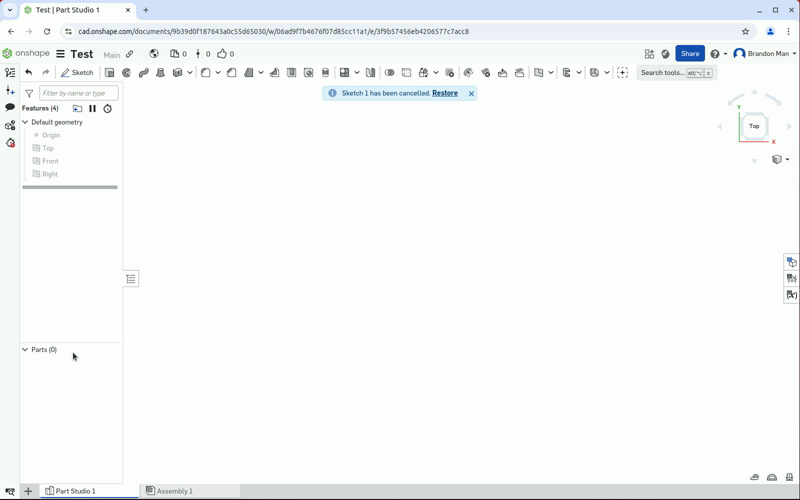
key(y)
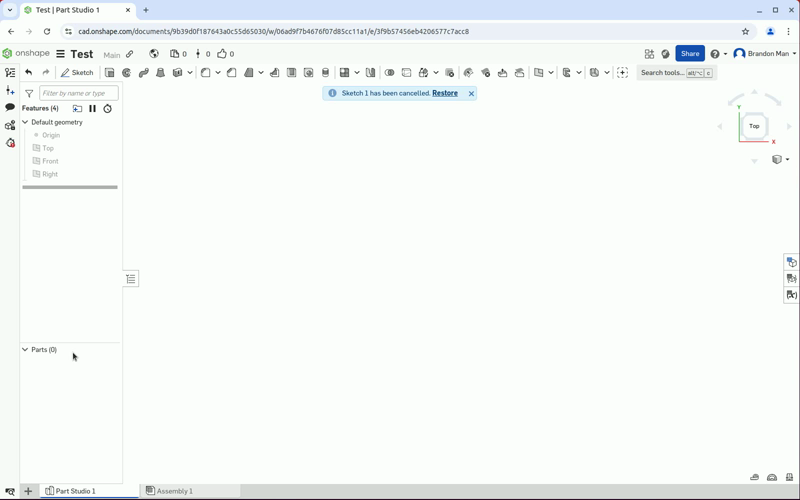
key(shift+p)
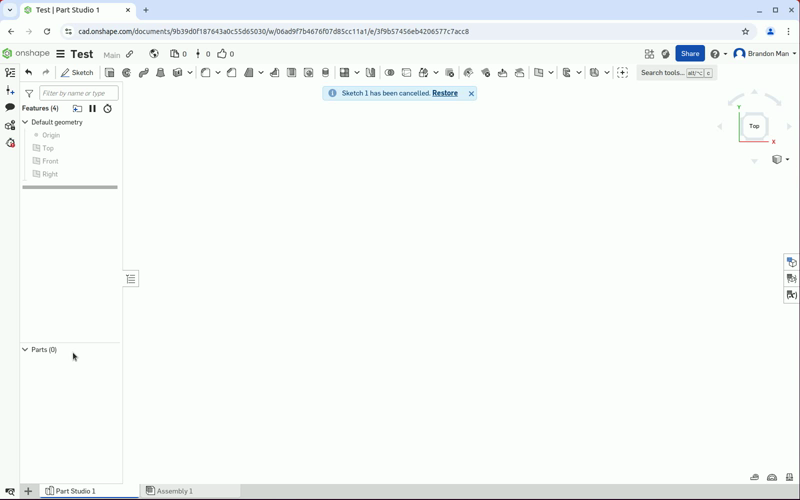
key(space)
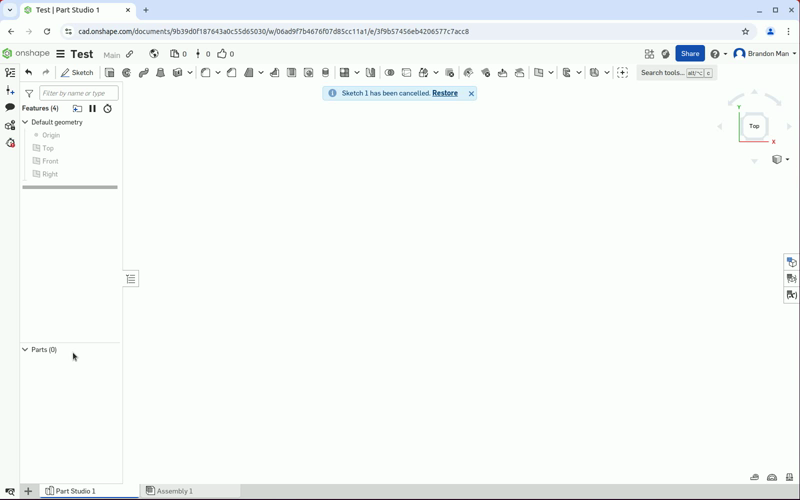
key_down(shift)
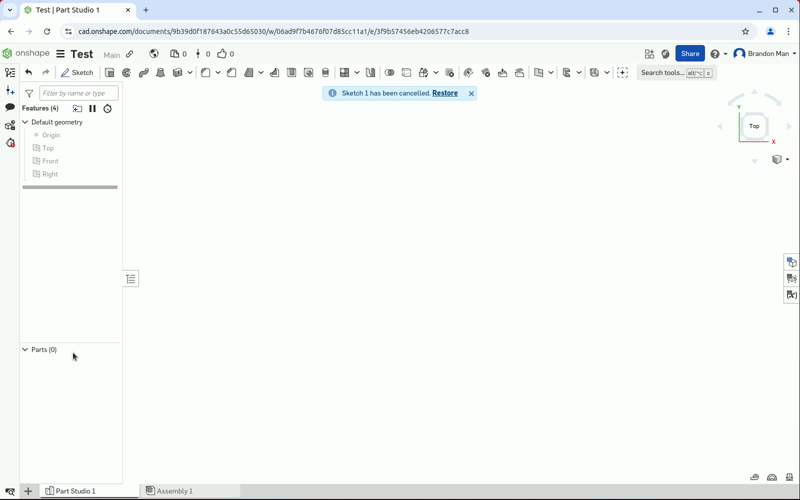
key(up)
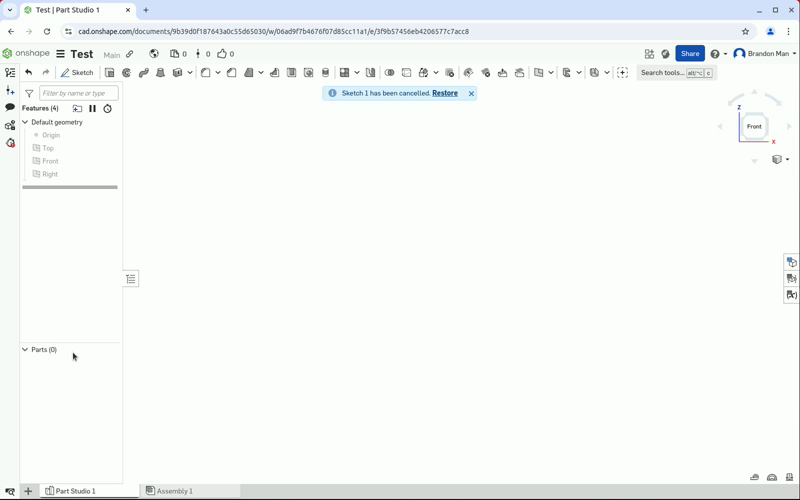
key_up(shift)
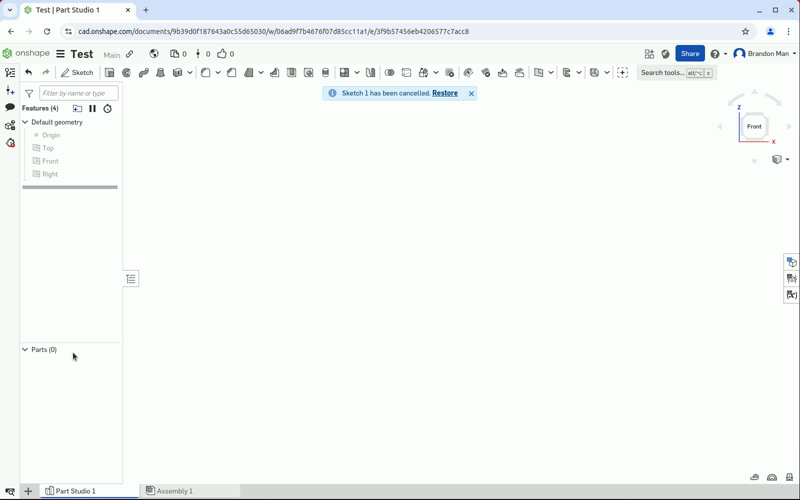
mouse_move(73, 352)
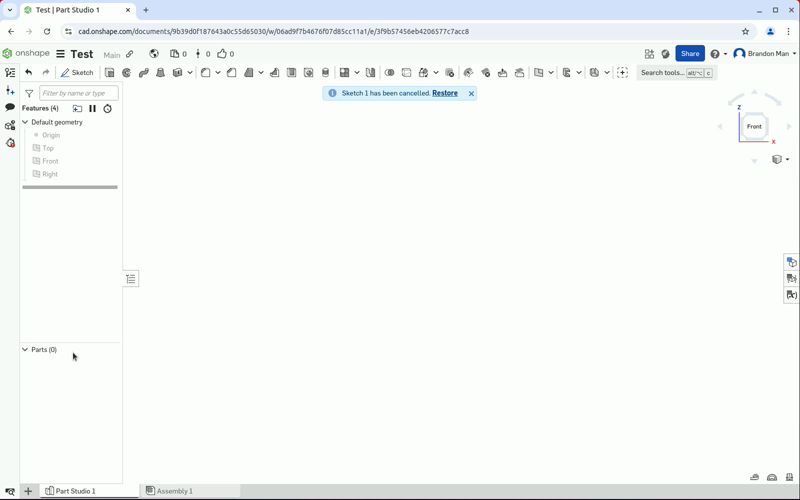
key(shift+y)
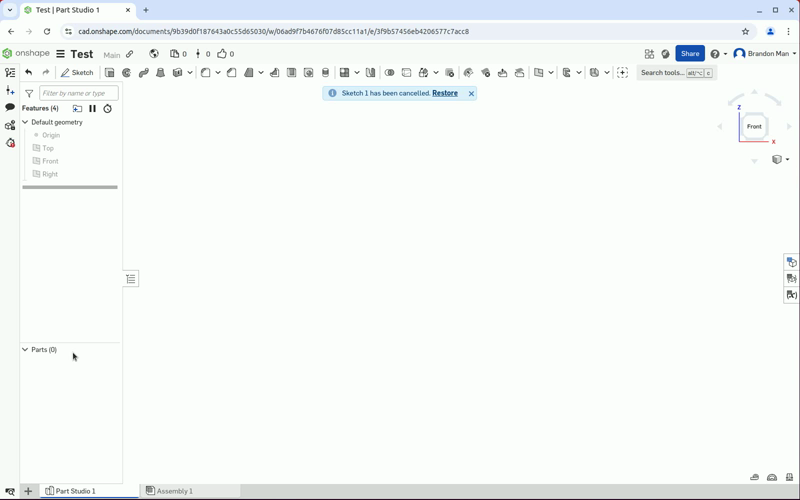
key(shift+s)
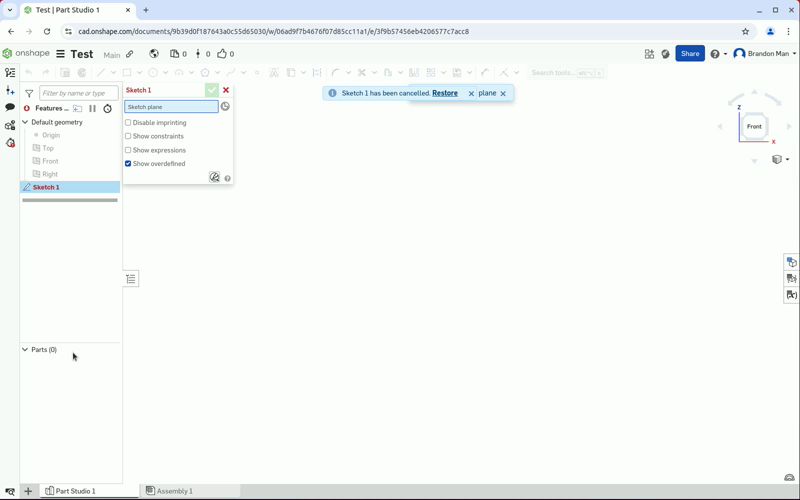
mouse_move(73, 163)
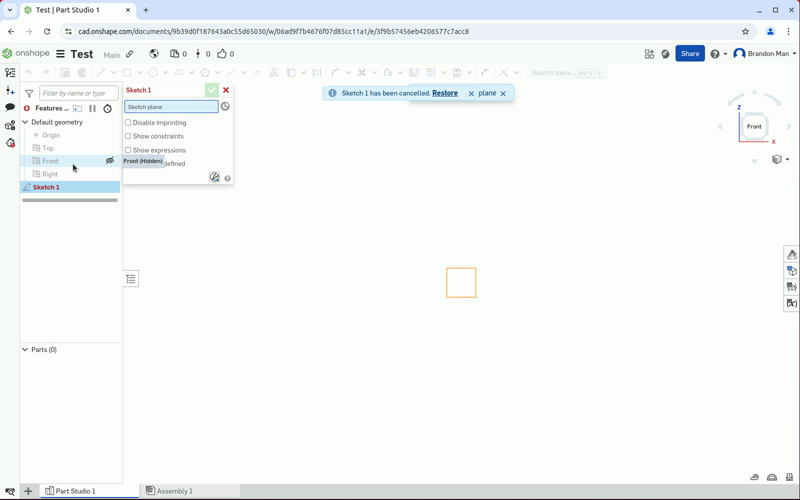
click(73, 163)
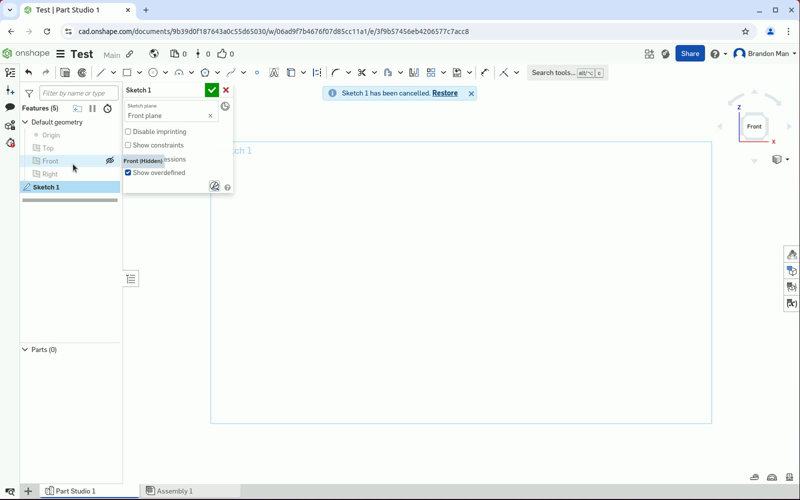
mouse_move(73, 352)
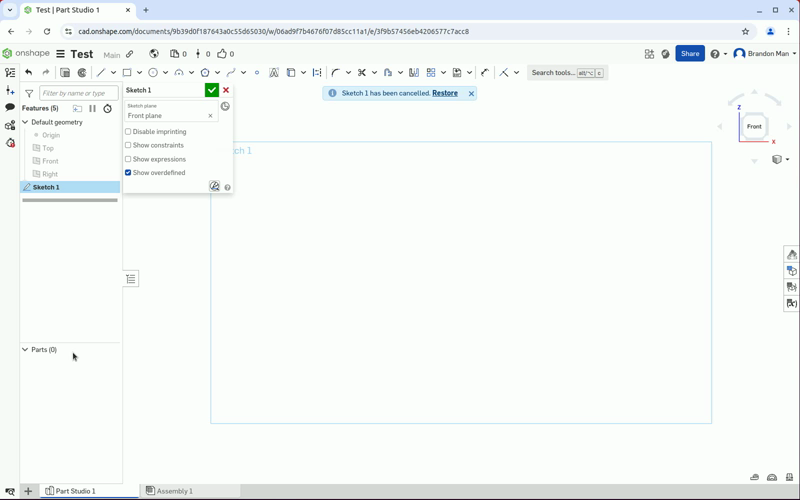
key(y)
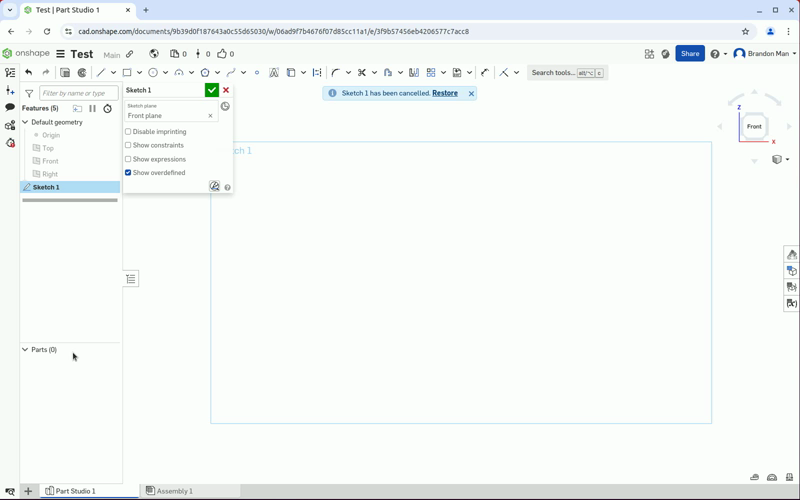
key(c)
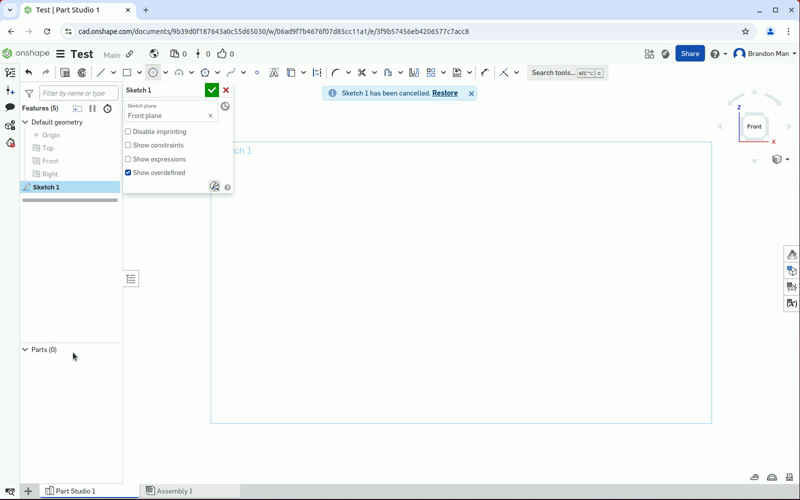
key_down(shift)
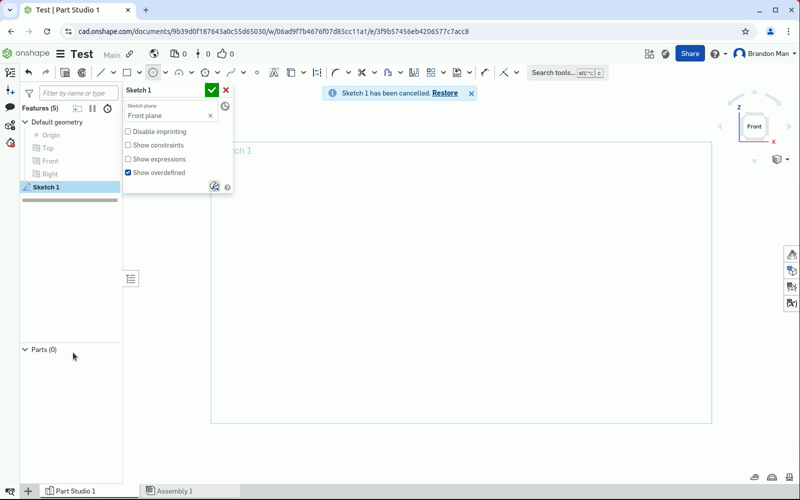
mouse_move(461, 282)
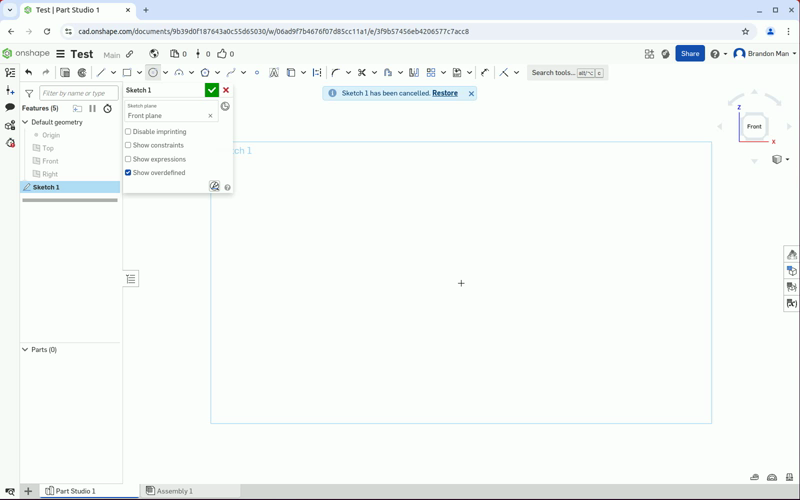
click(461, 282)
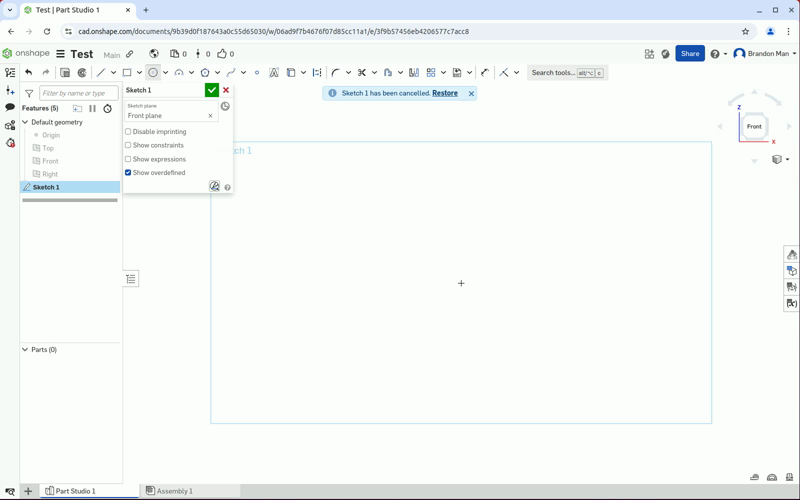
key_up(shift)
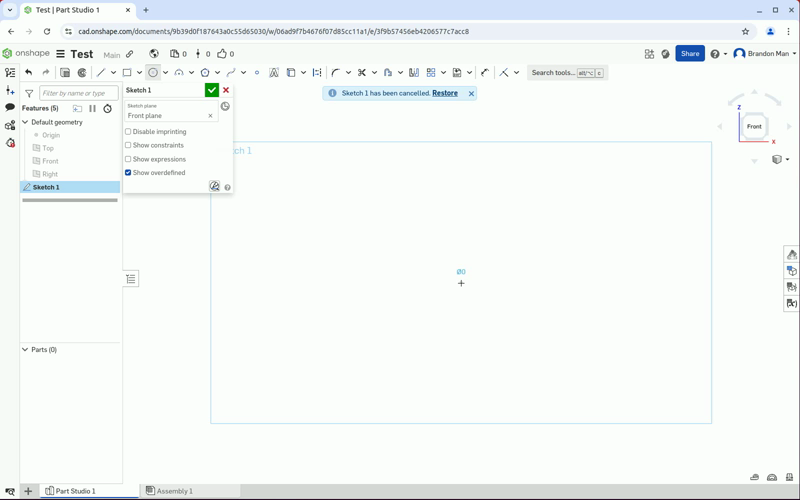
mouse_move(497, 282)
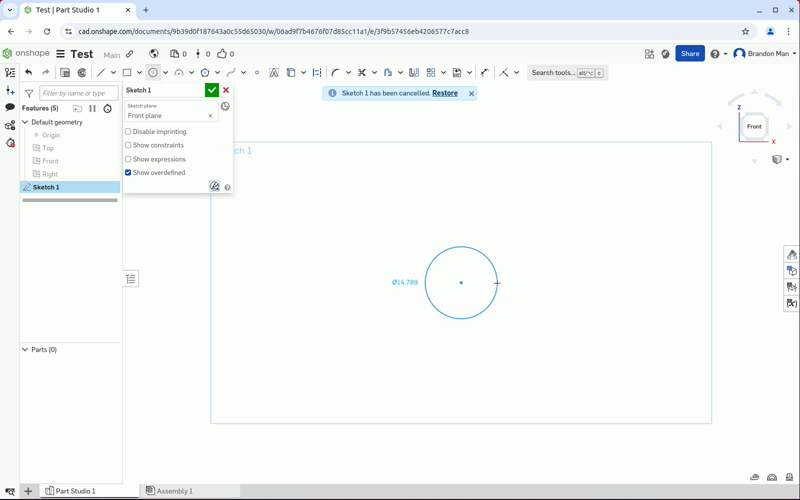
click(497, 282)
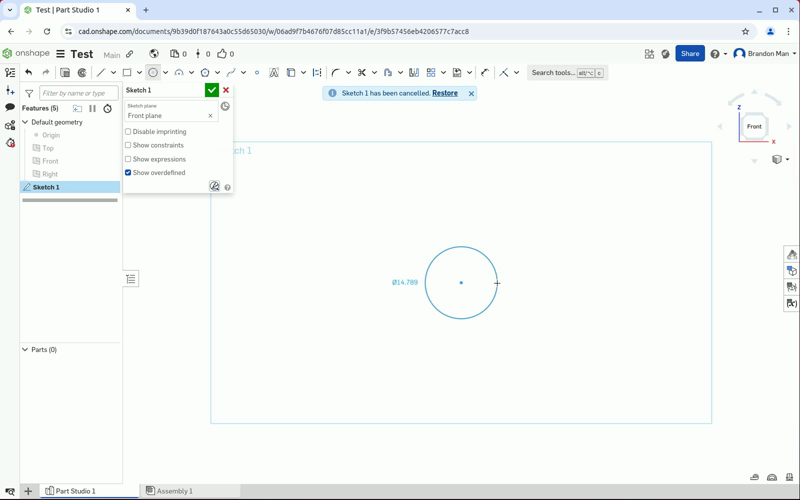
key(esc)
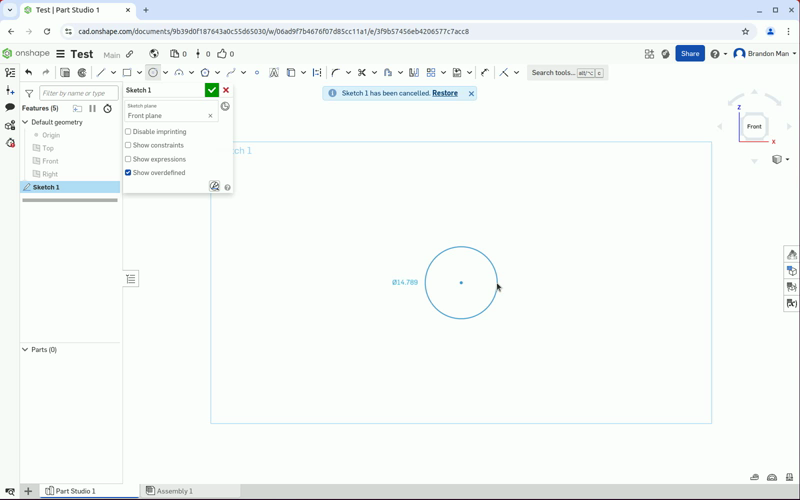
key(c)
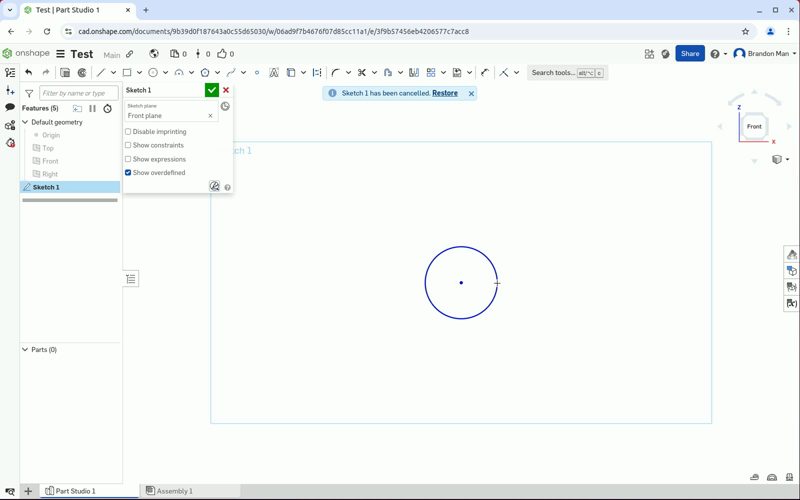
key_down(shift)
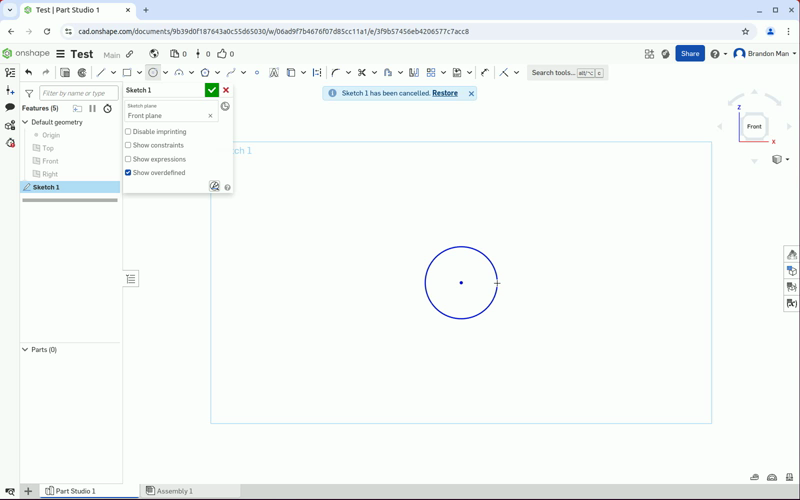
mouse_move(461, 282)
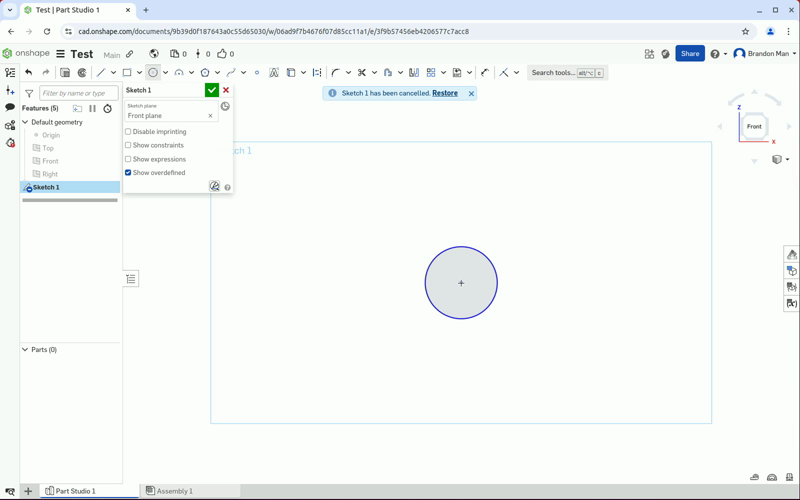
click(461, 282)
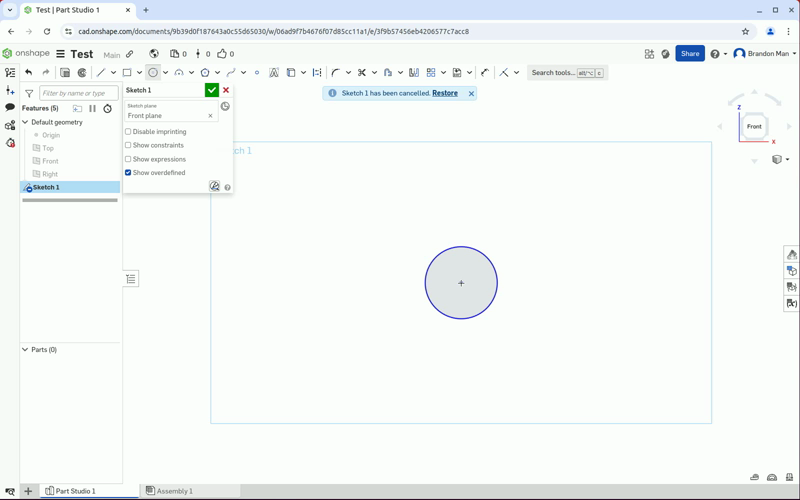
key_up(shift)
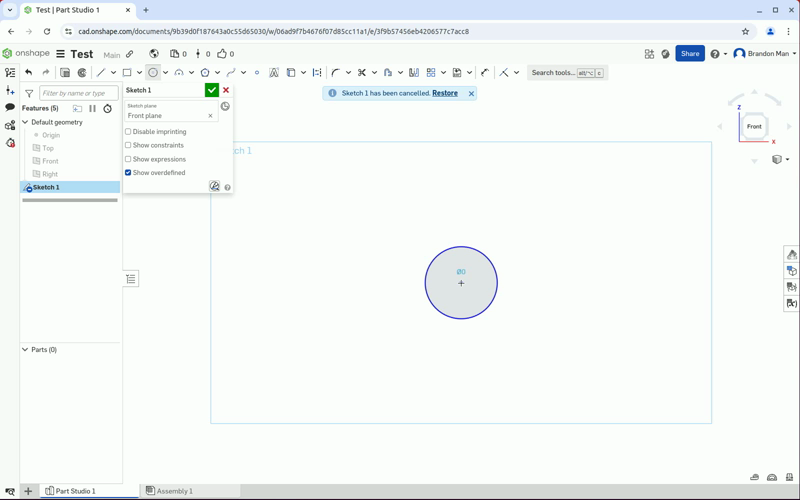
mouse_move(479, 282)
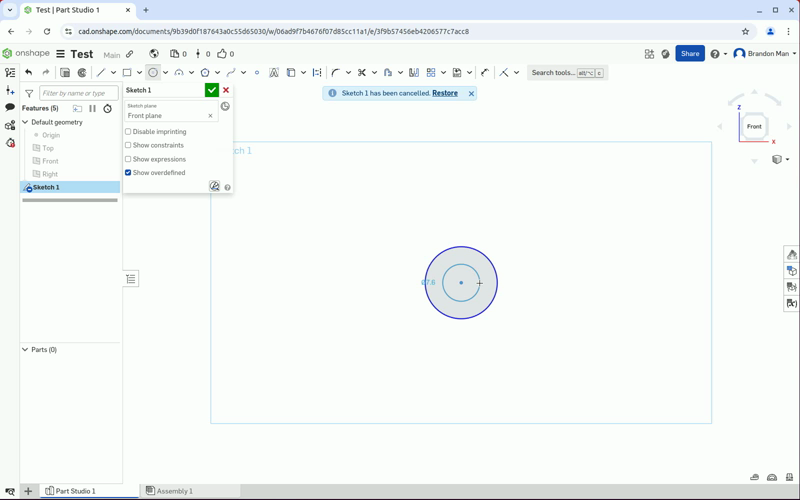
click(479, 282)
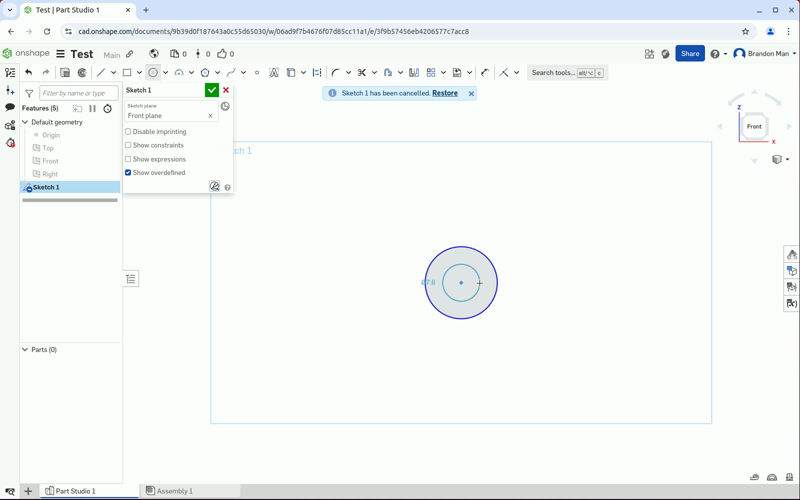
key(esc)
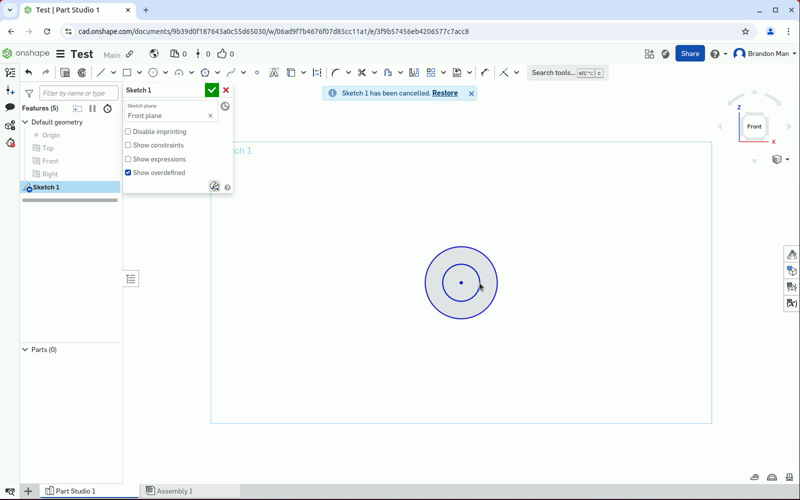
mouse_move(479, 298)
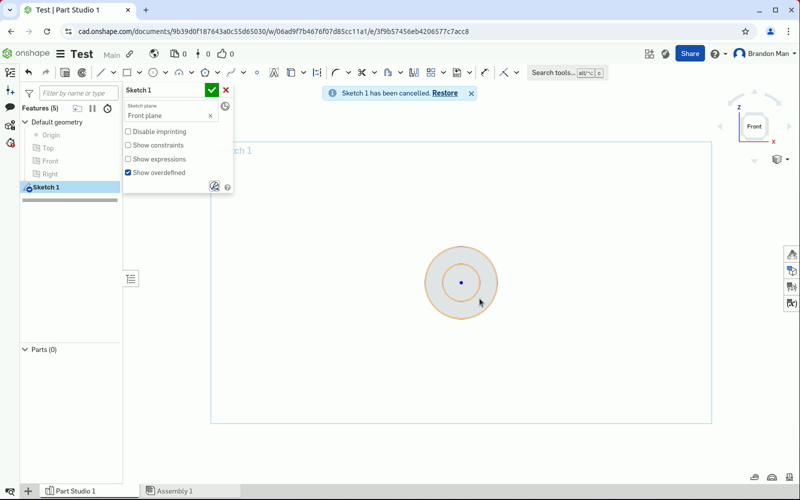
click(479, 298)
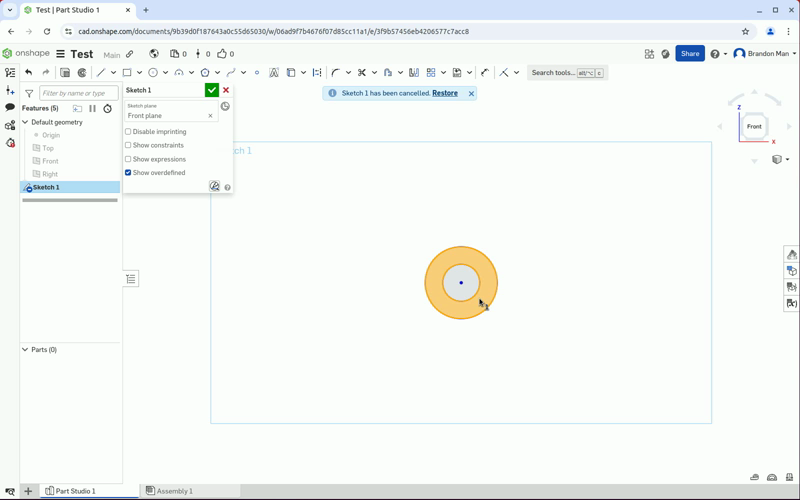
mouse_move(73, 352)
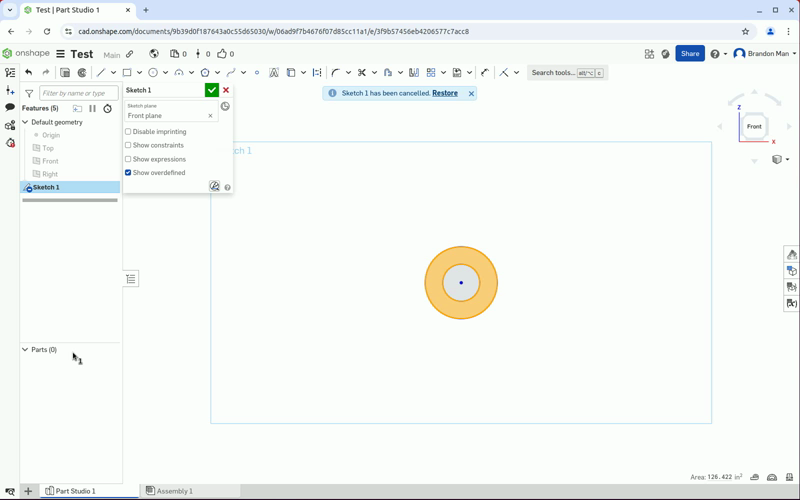
key(shift+y)
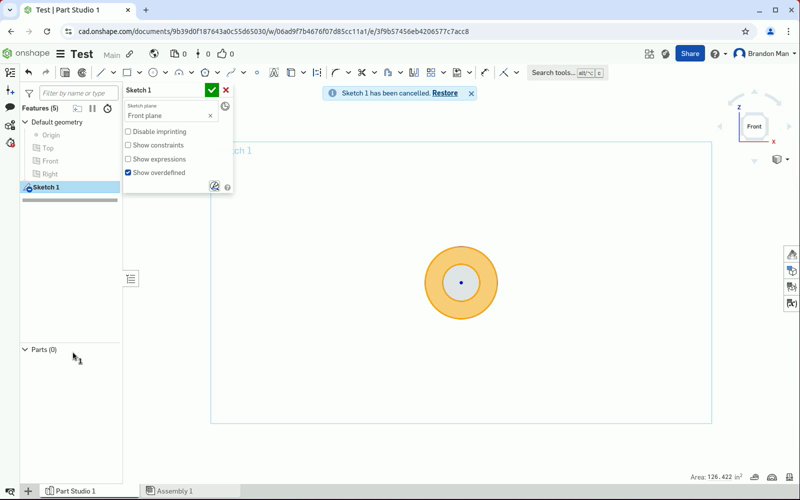
key(shift+e)
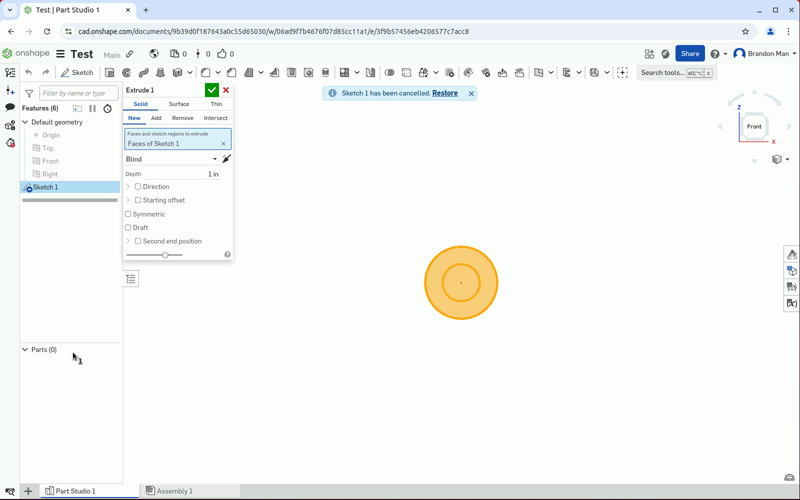
mouse_move(143, 106)
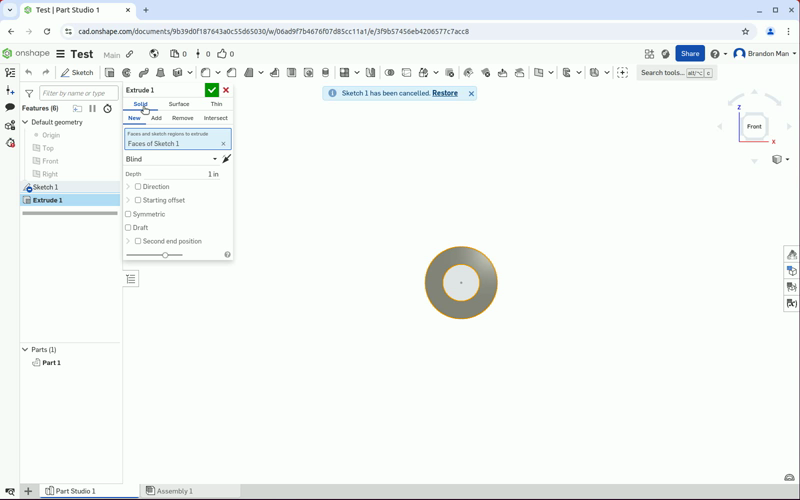
click(143, 106)
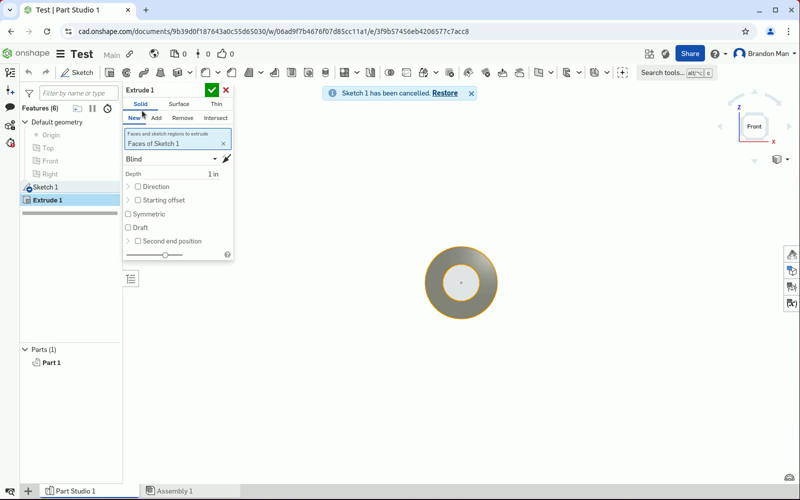
mouse_move(137, 120)
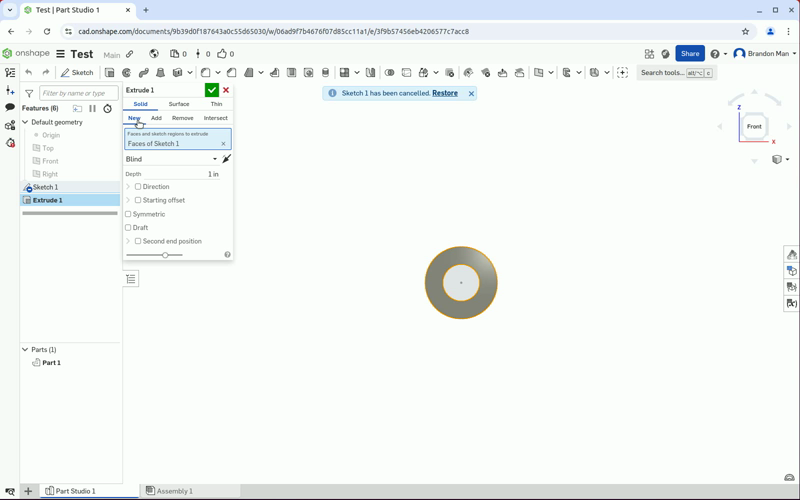
click(137, 120)
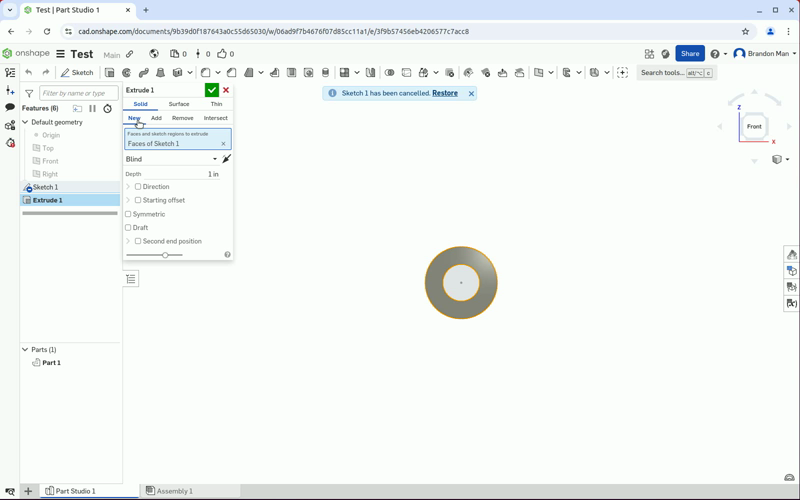
key(tab, 4)
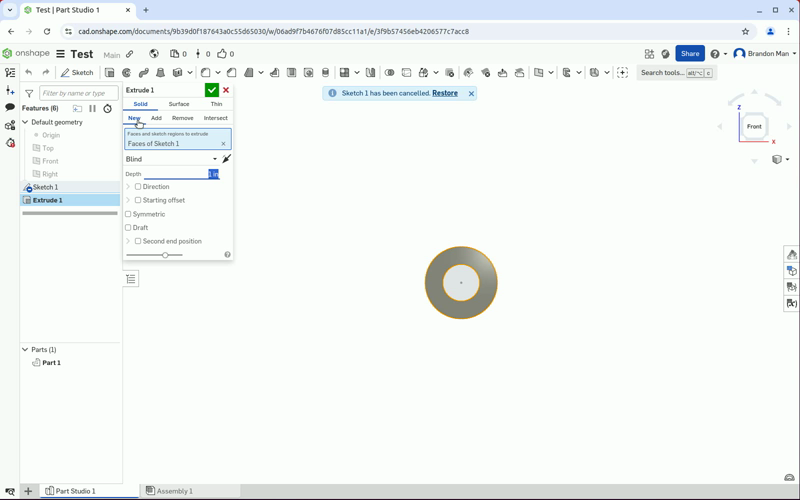
text(3.129)
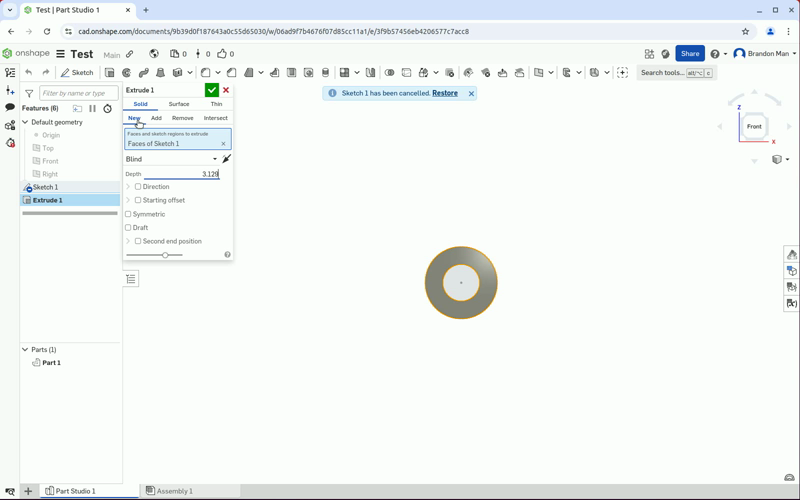
key(enter)
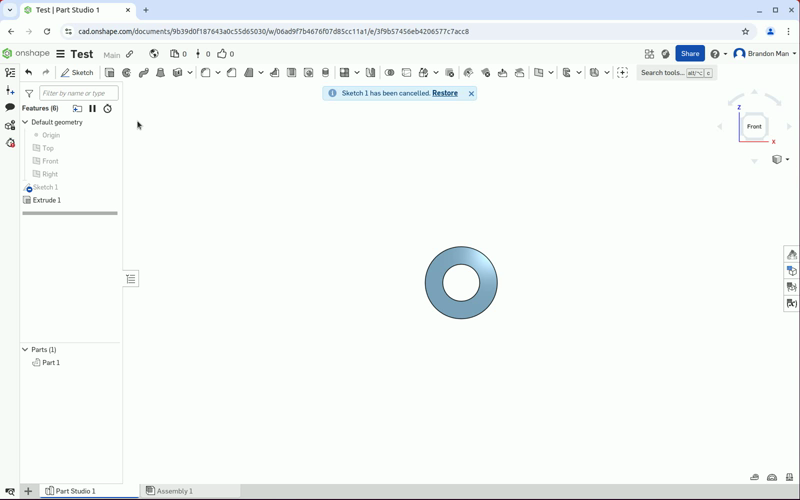
key(shift+h)
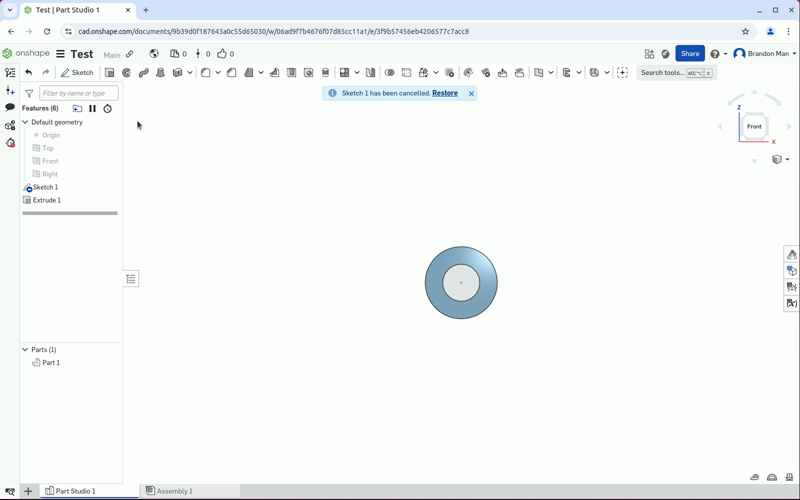
key(shift+h)
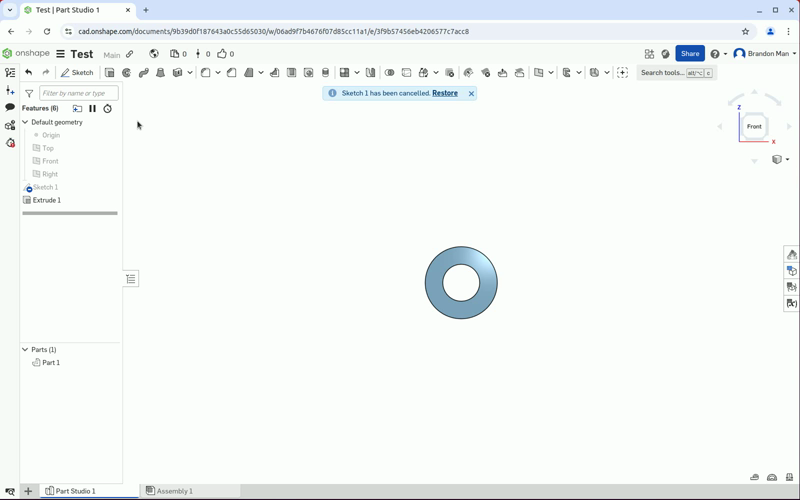
mouse_move(73, 189)
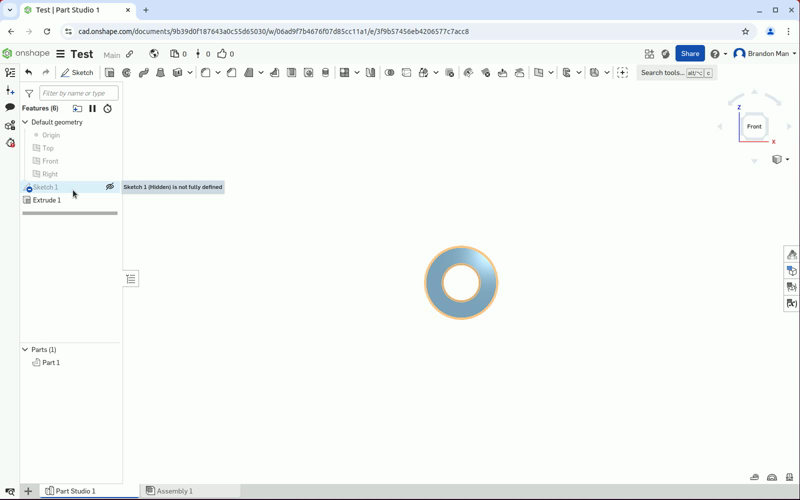
click(73, 189)
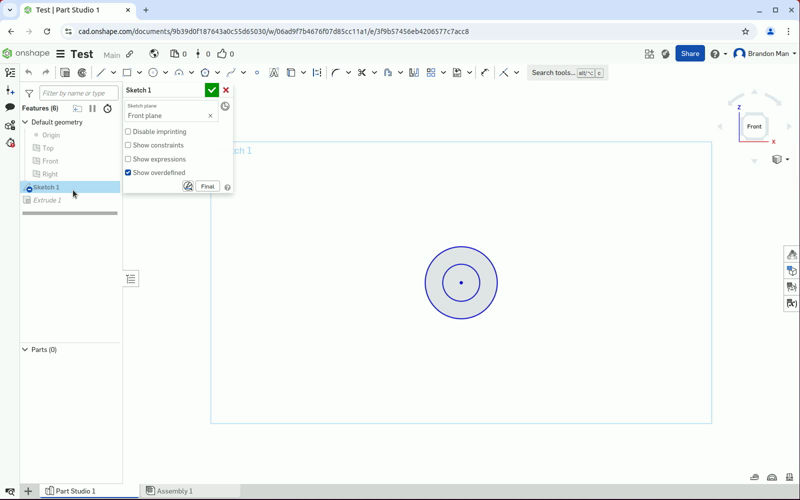
mouse_move(229, 92)
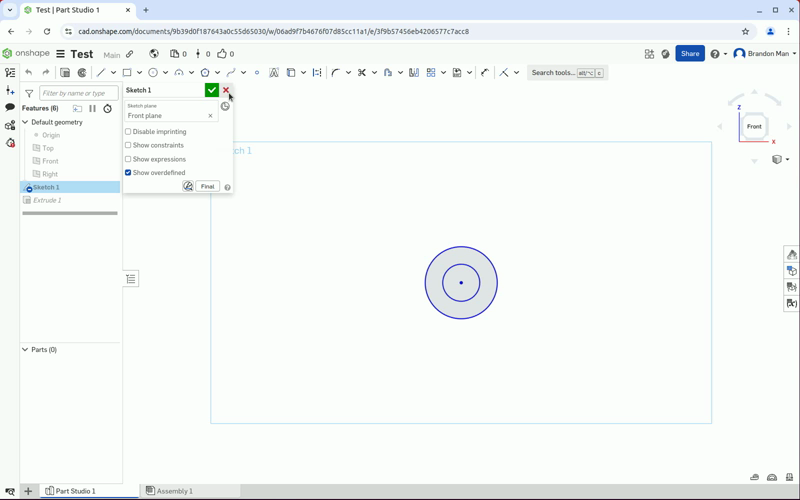
click(229, 92)
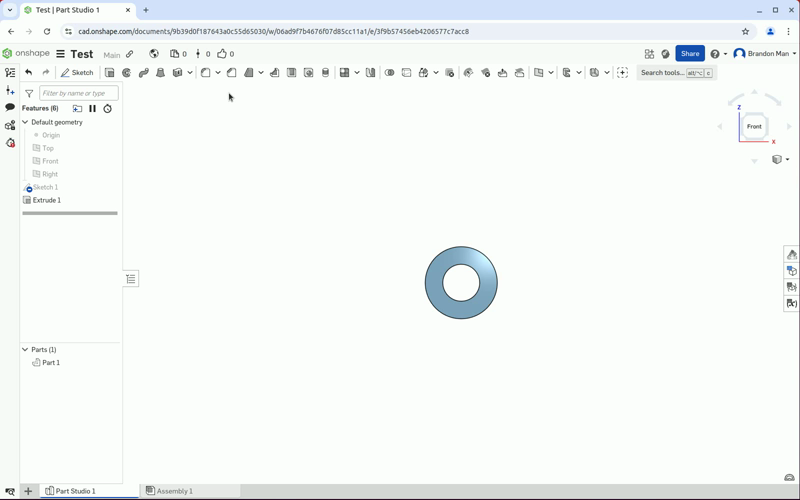
mouse_move(541, 75)
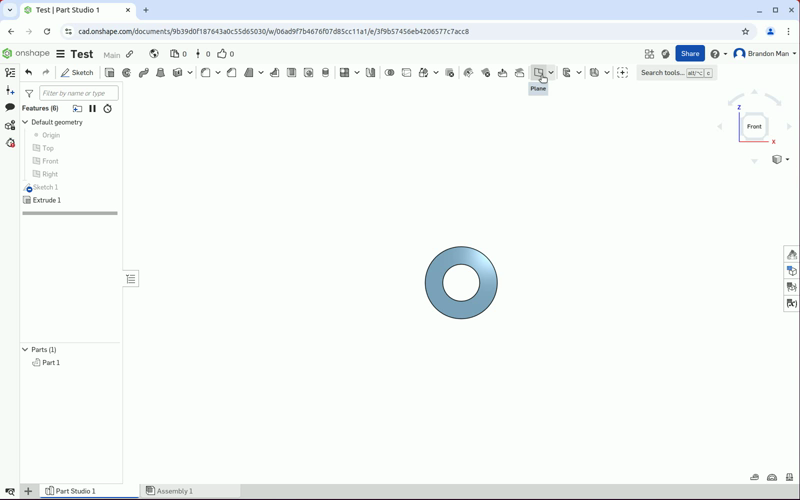
click(541, 75)
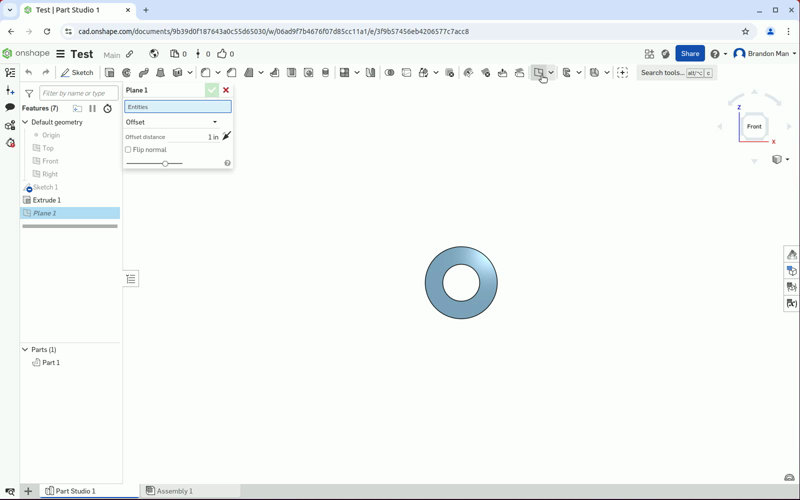
mouse_move(73, 163)
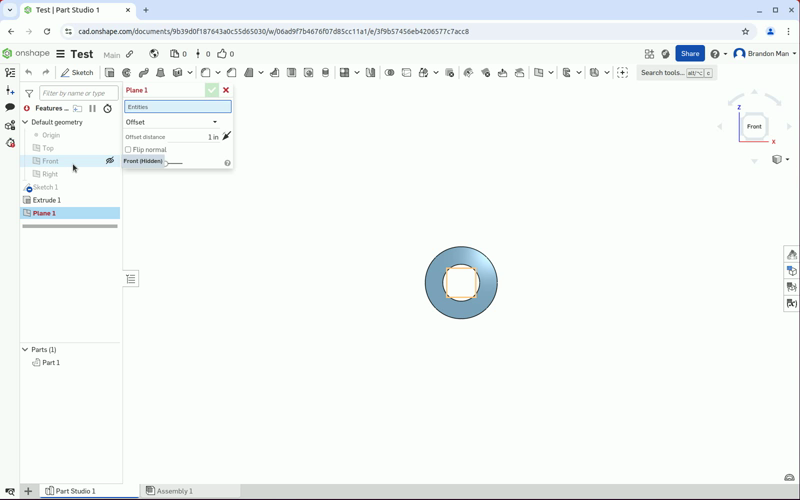
click(73, 163)
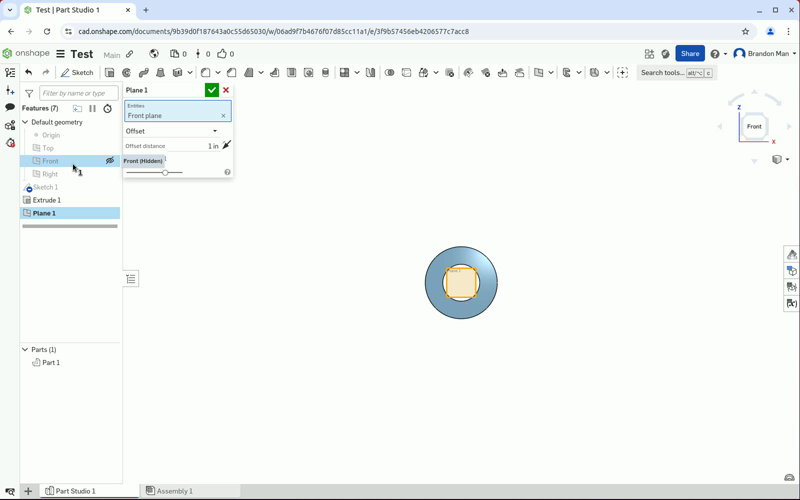
key(tab, 2)
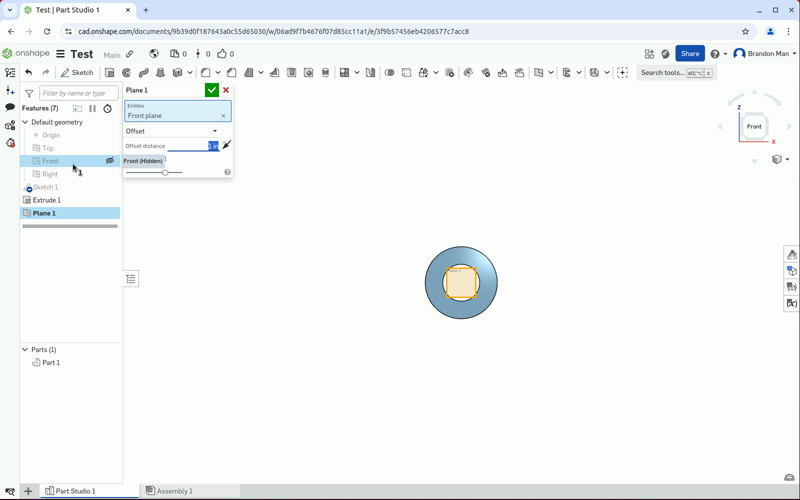
text(3.143)
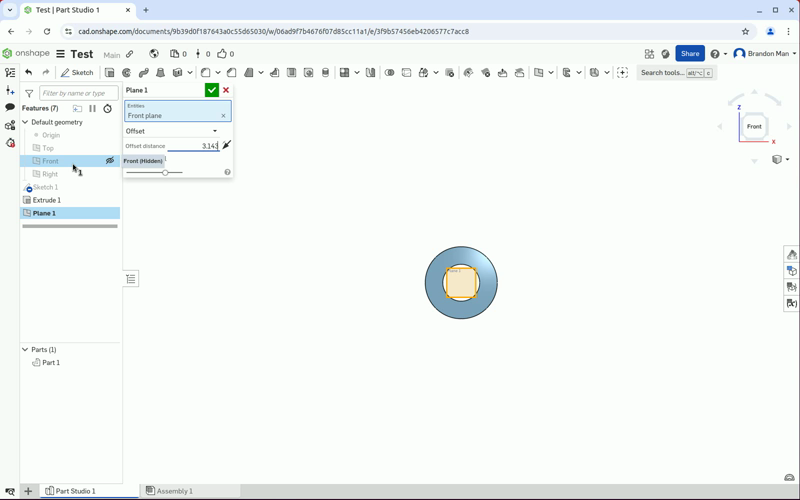
key(enter, 2)
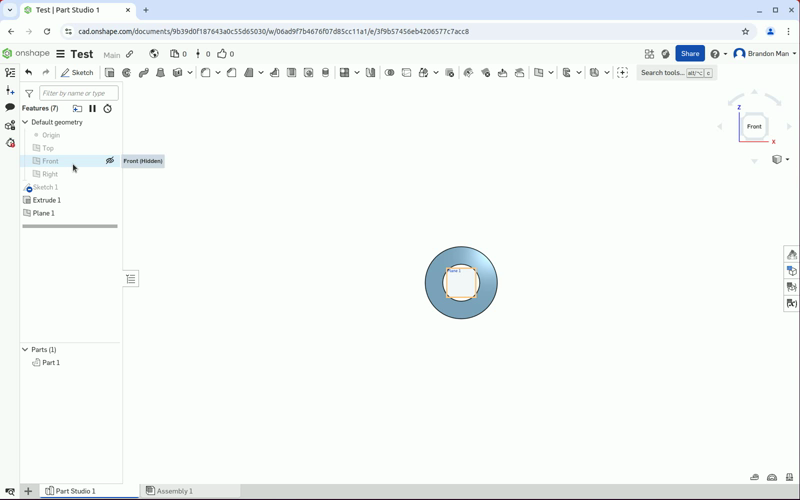
key(shift+s)
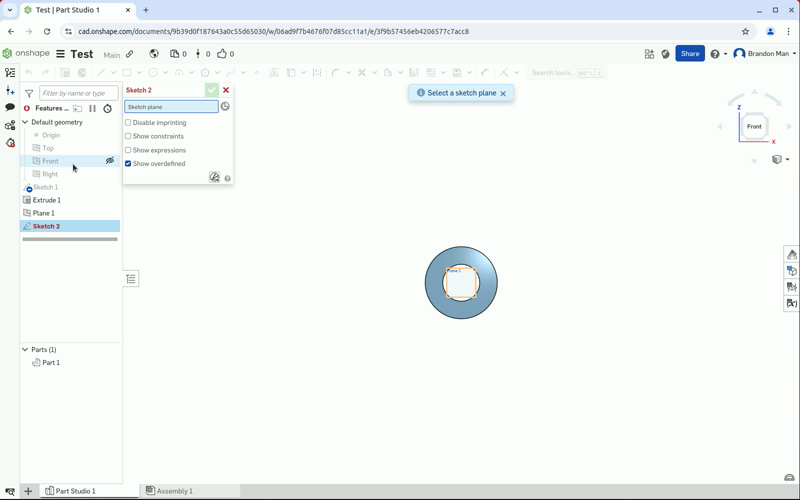
mouse_move(73, 215)
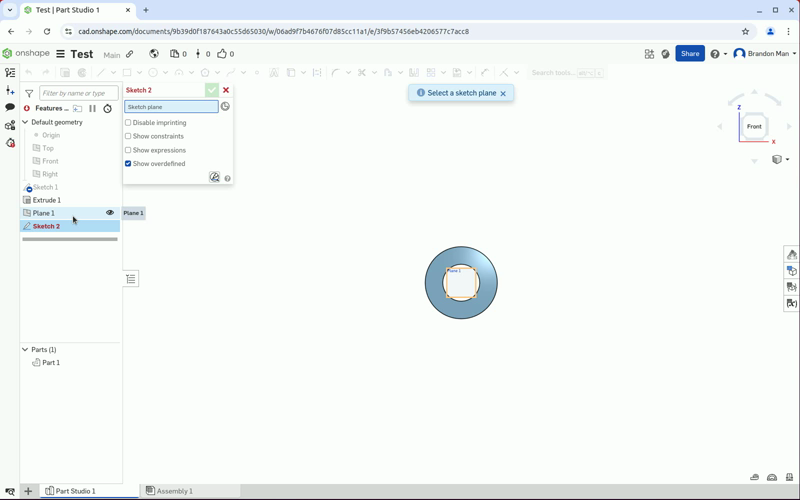
click(73, 215)
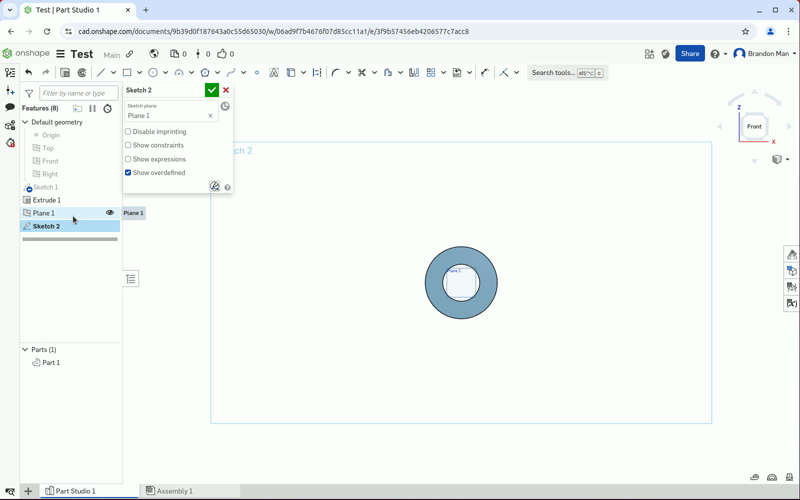
mouse_move(73, 352)
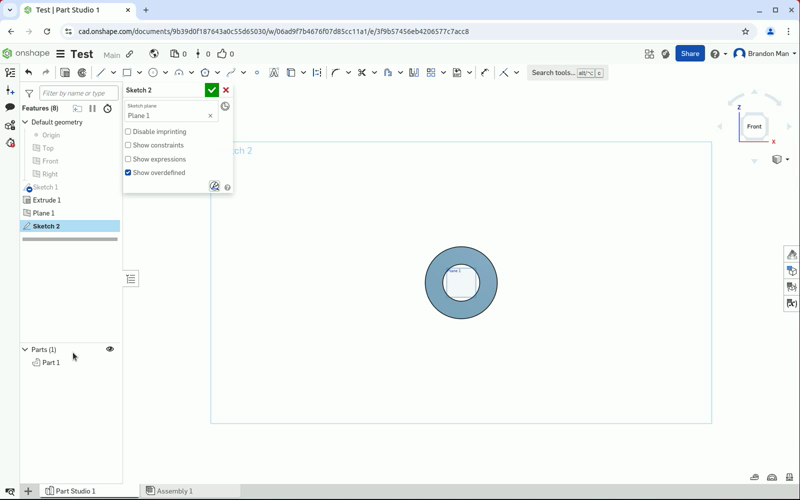
key(y)
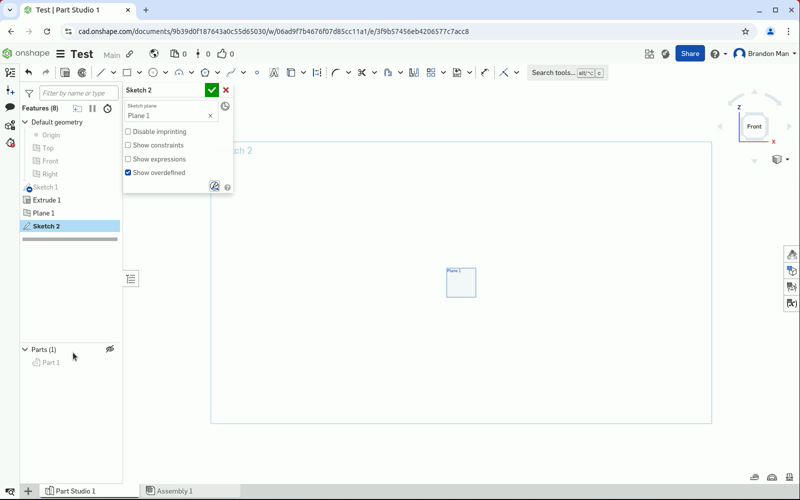
key(c)
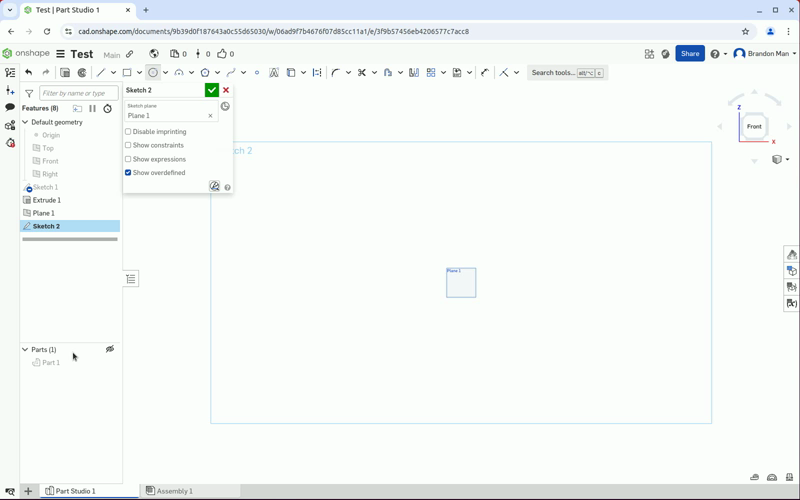
key_down(shift)
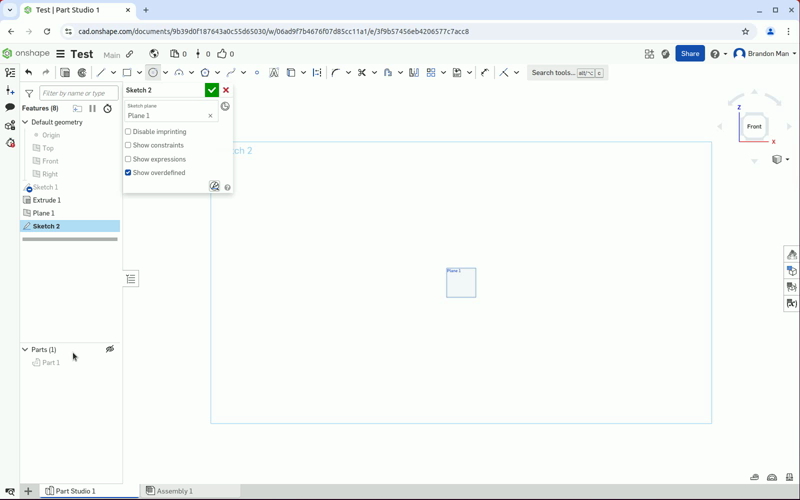
mouse_move(461, 282)
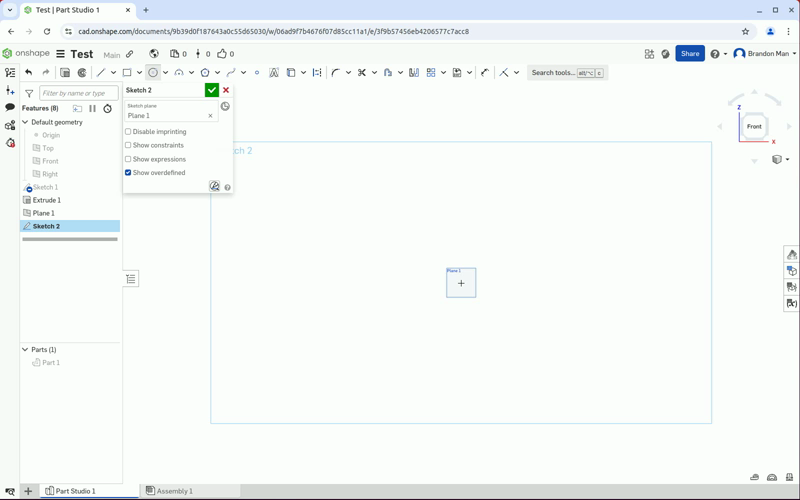
click(461, 282)
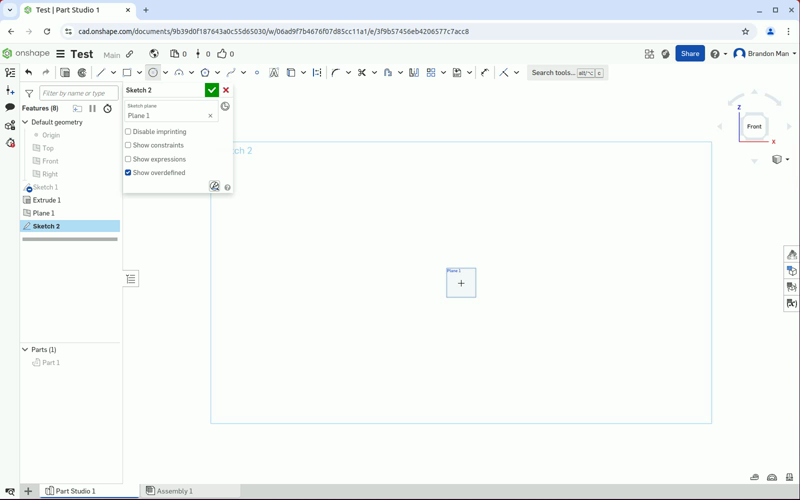
key_up(shift)
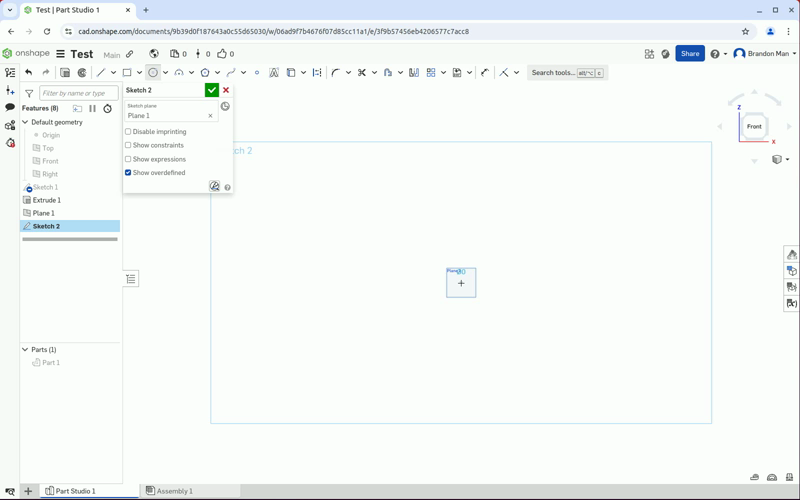
mouse_move(494, 282)
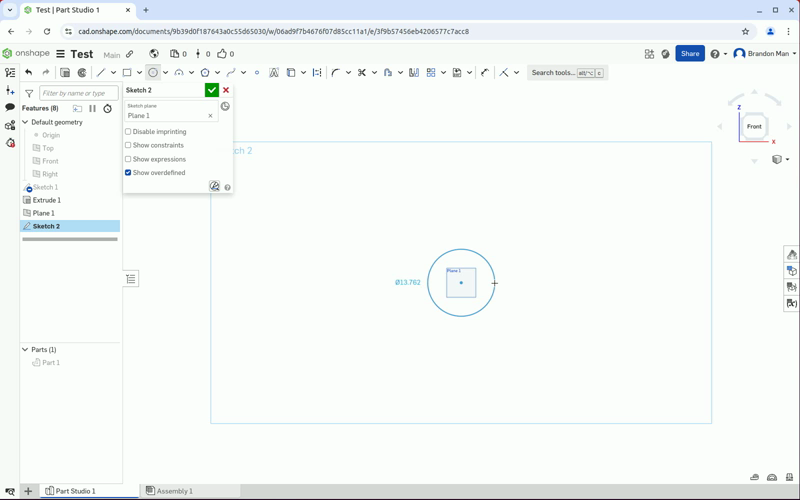
click(494, 282)
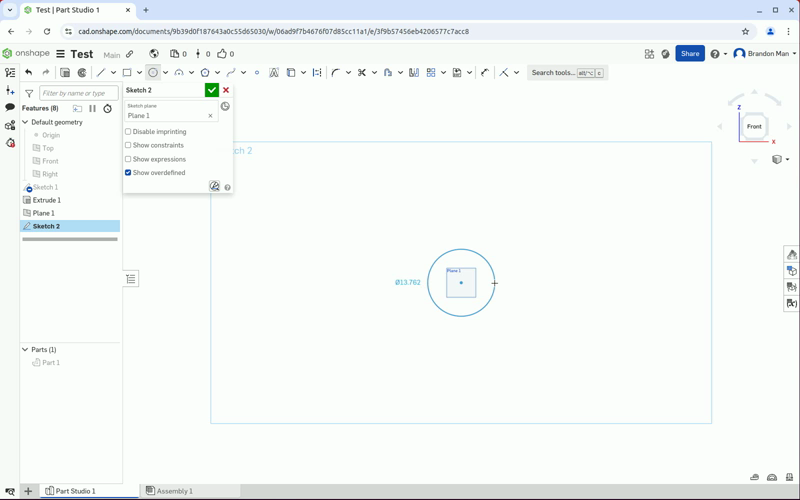
key(esc)
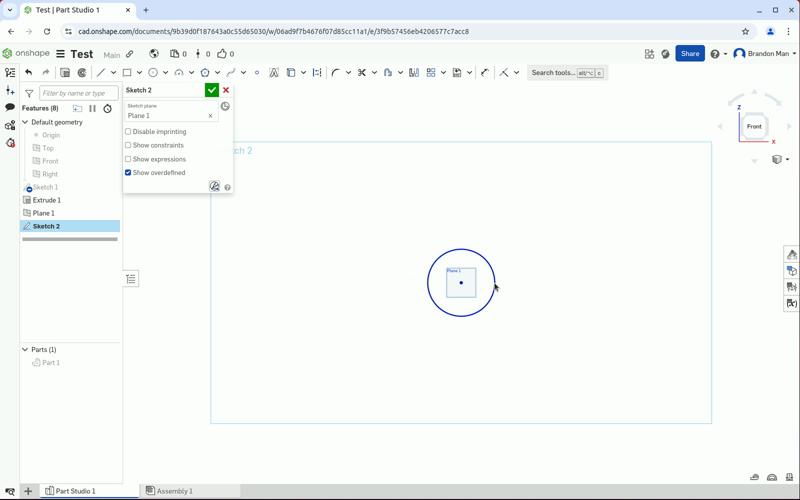
key(c)
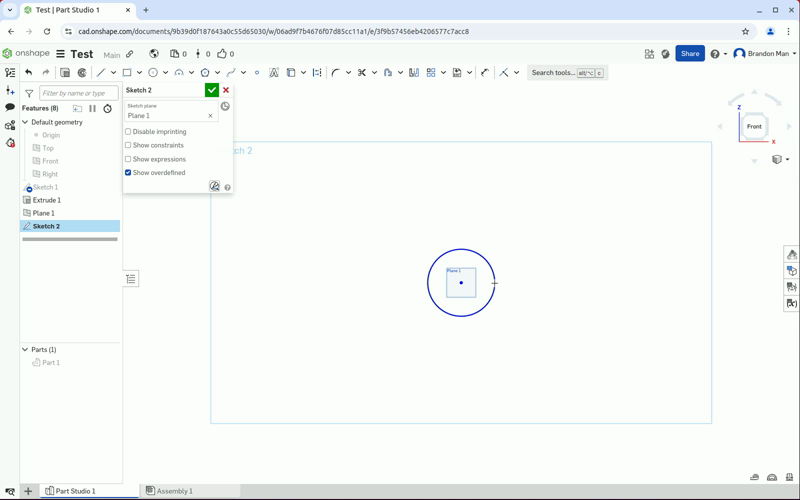
key_down(shift)
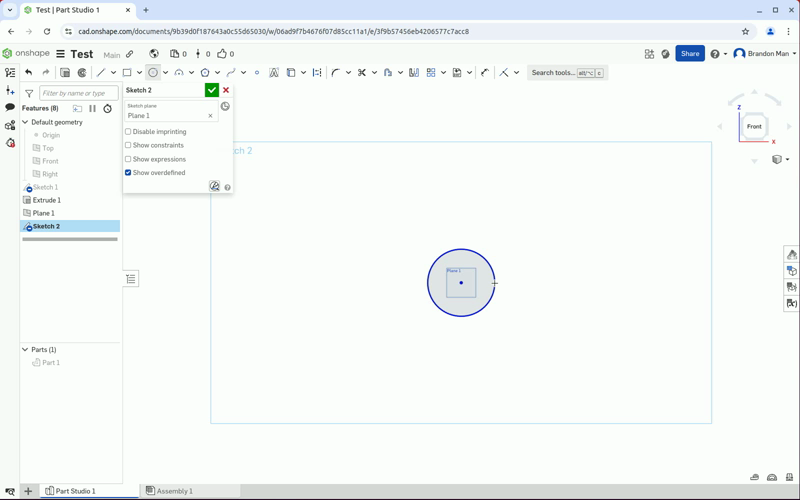
mouse_move(461, 282)
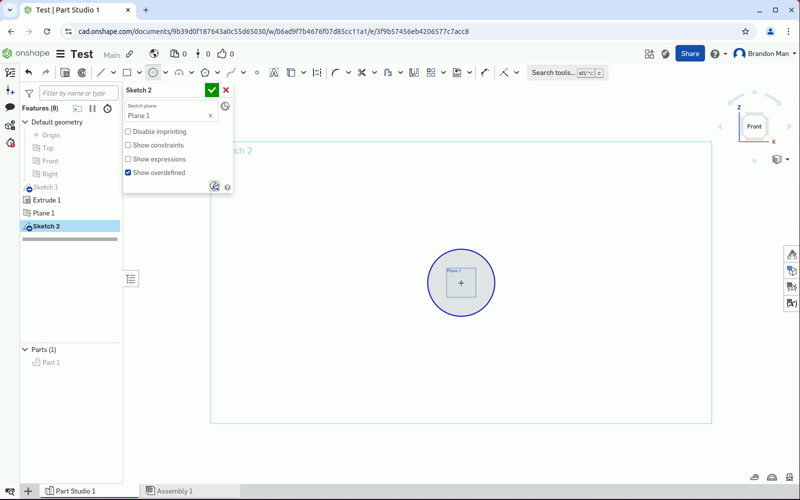
click(461, 282)
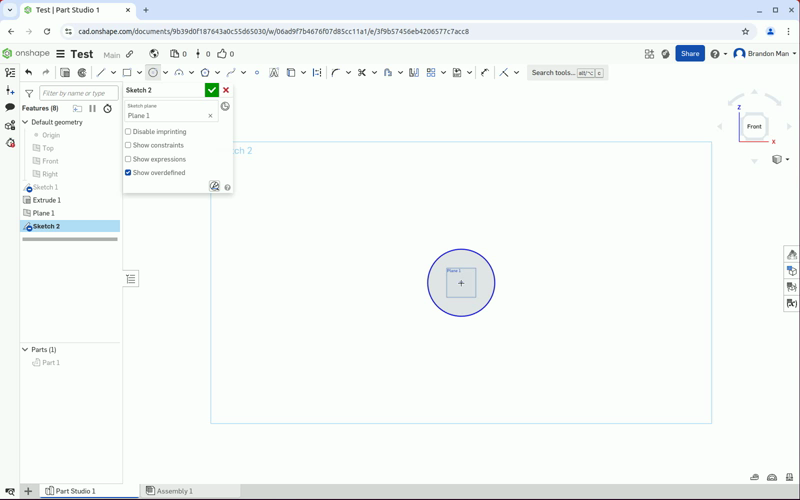
key_up(shift)
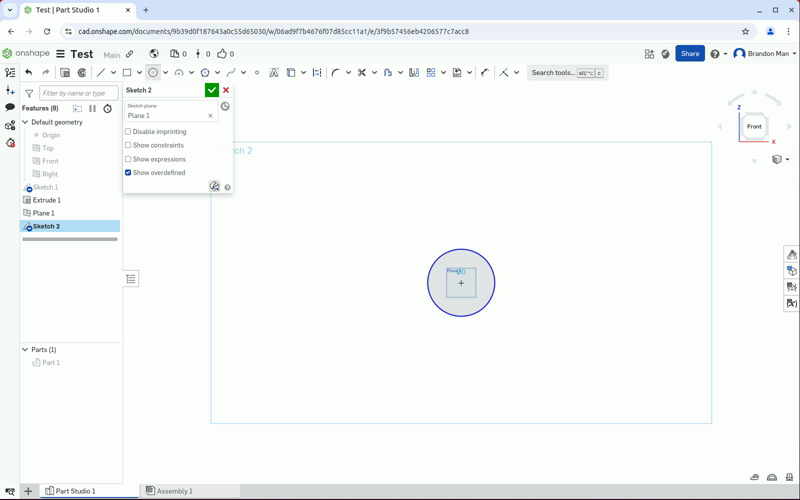
mouse_move(480, 282)
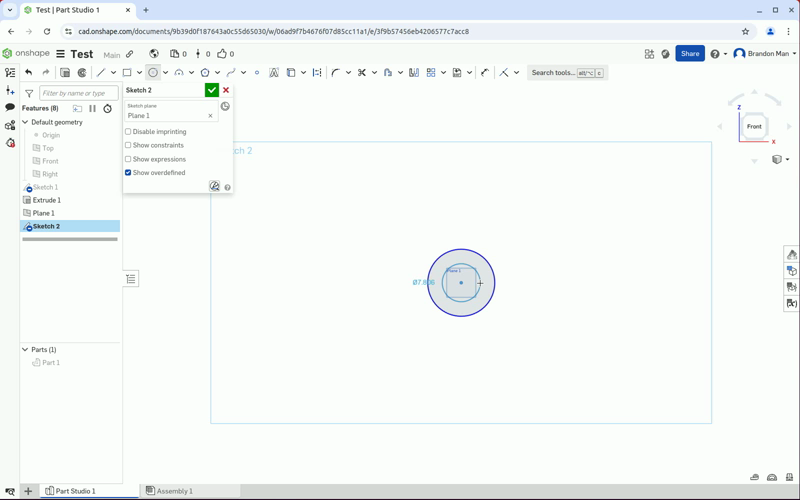
click(480, 282)
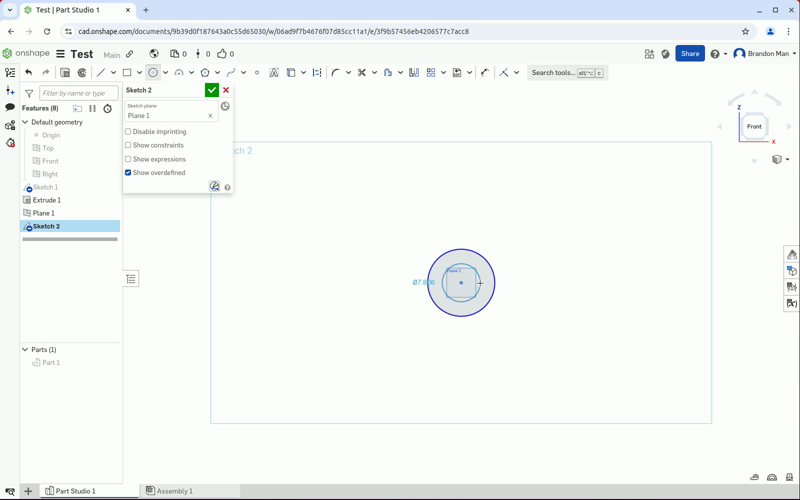
key(esc)
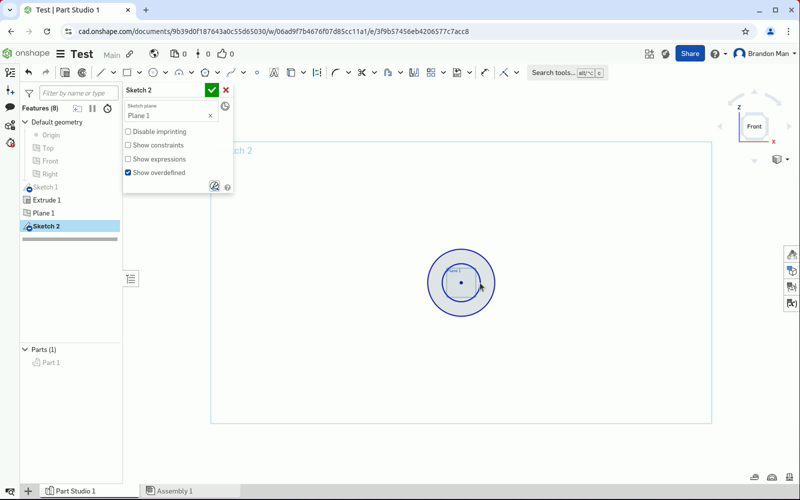
mouse_move(445, 265)
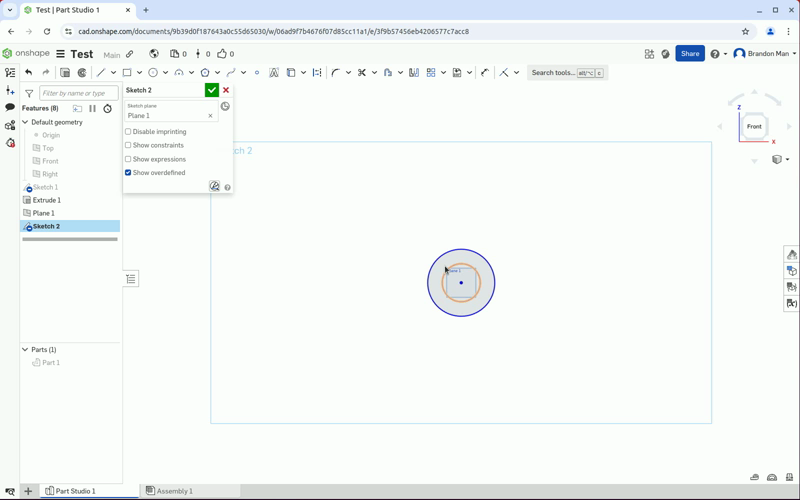
click(445, 265)
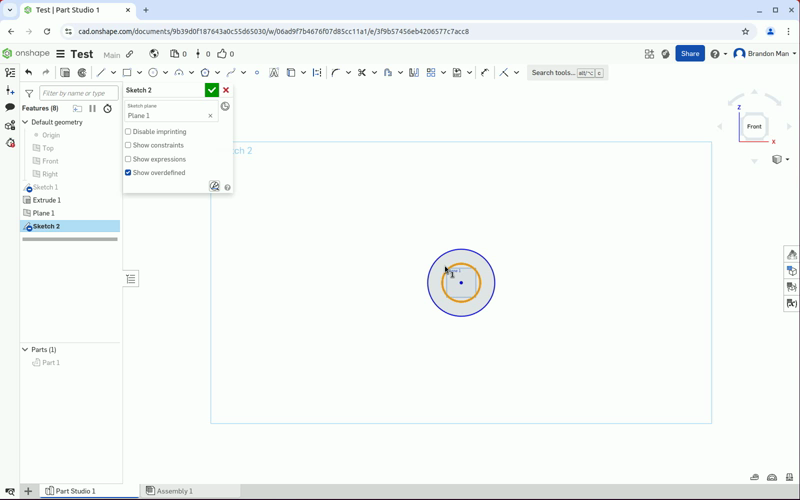
mouse_move(73, 352)
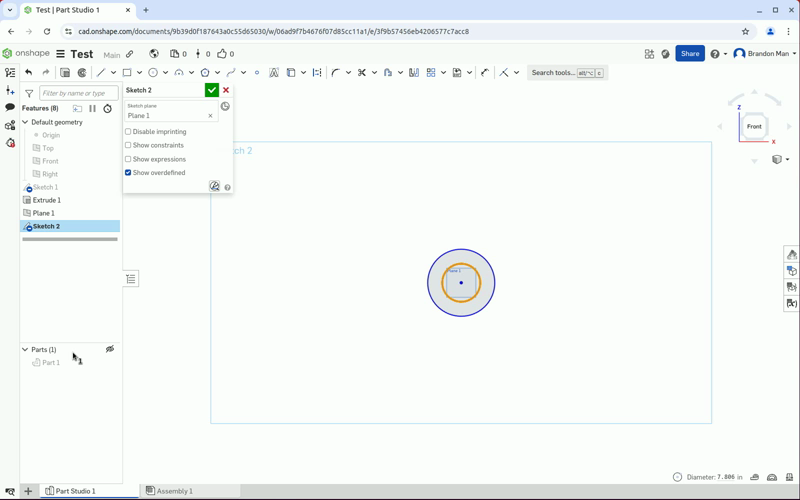
key(shift+y)
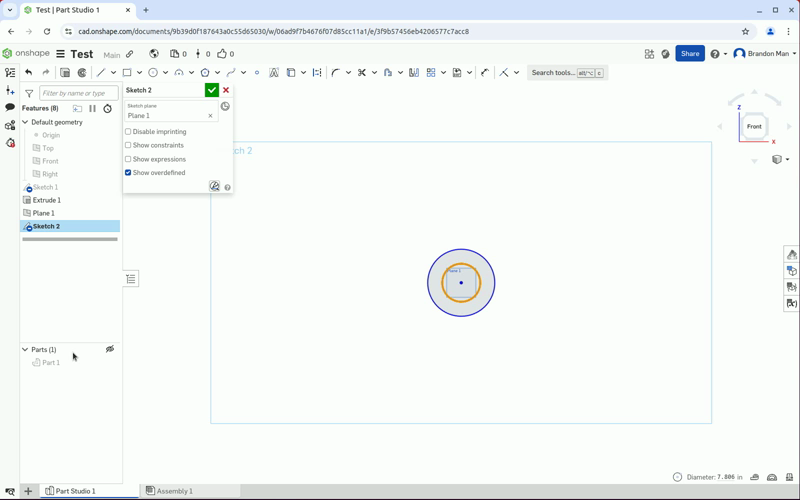
key(shift+e)
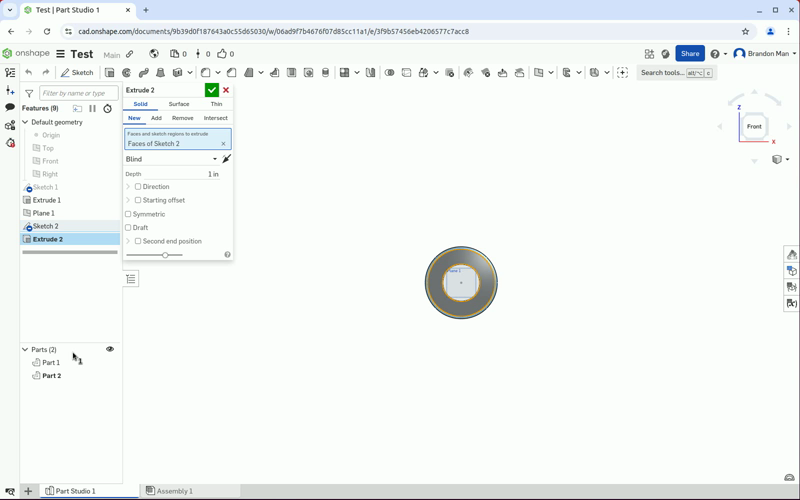
mouse_move(143, 106)
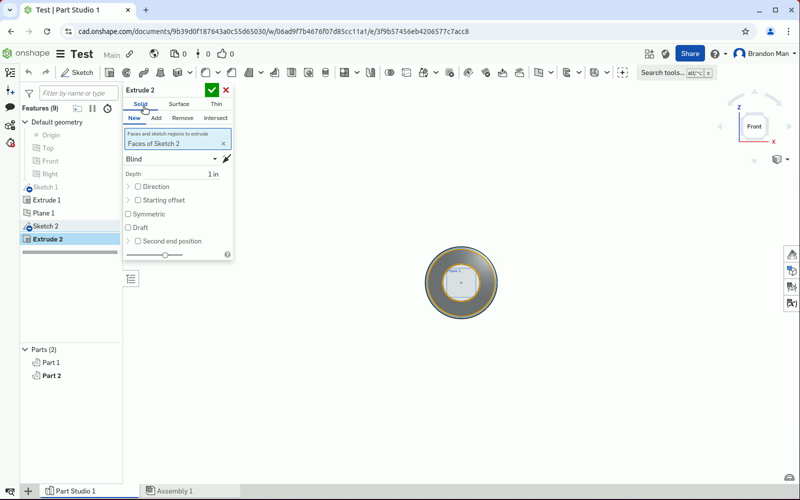
click(143, 106)
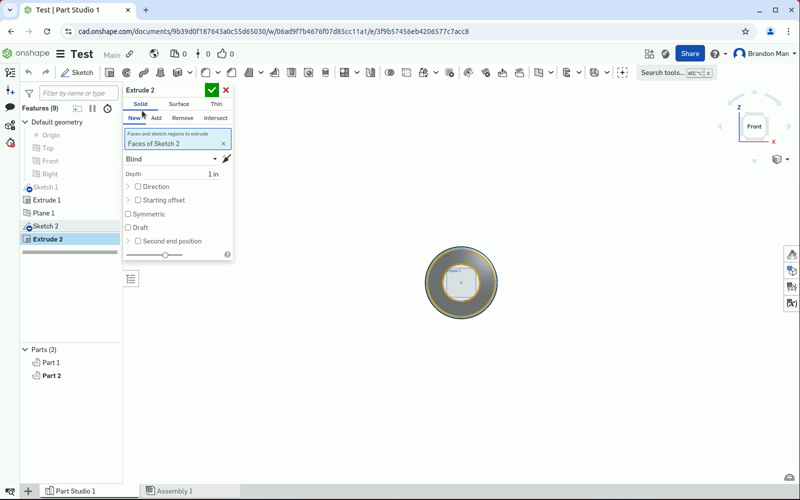
mouse_move(137, 120)
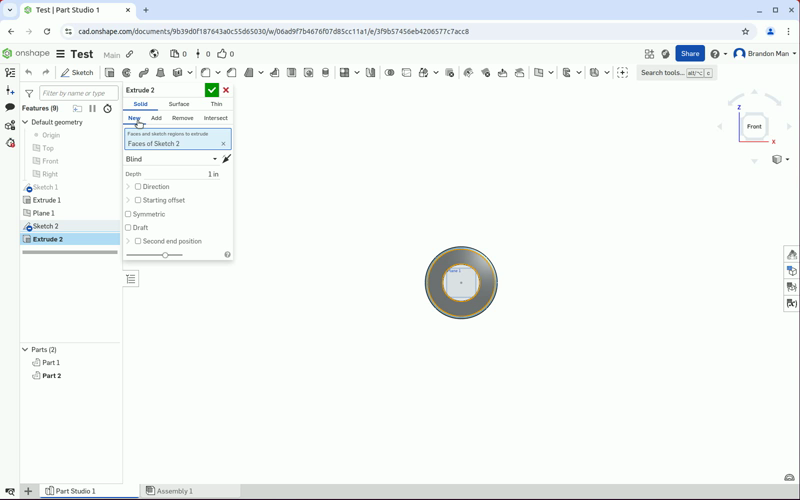
click(137, 120)
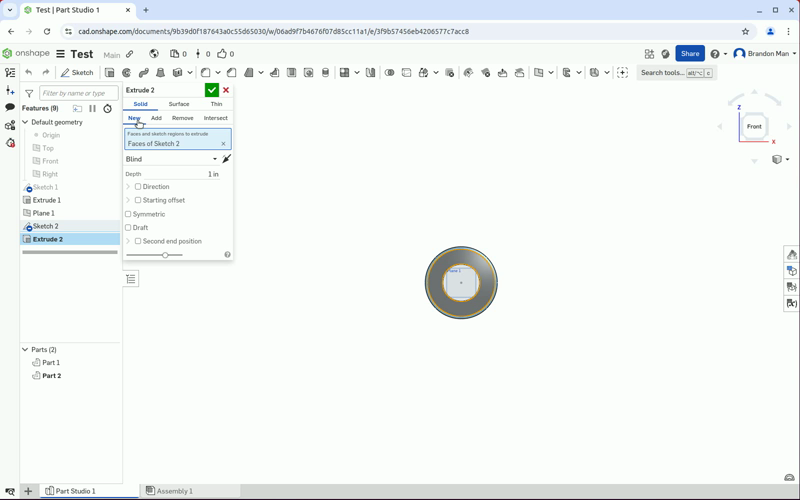
key(tab, 4)
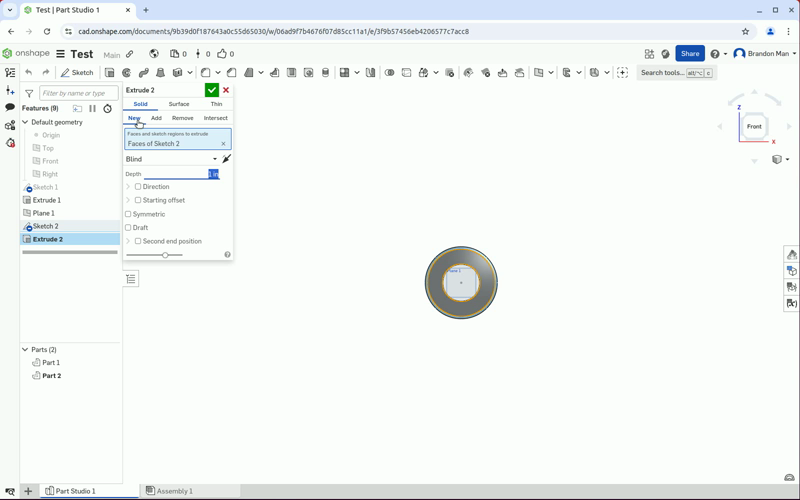
text(0.963)
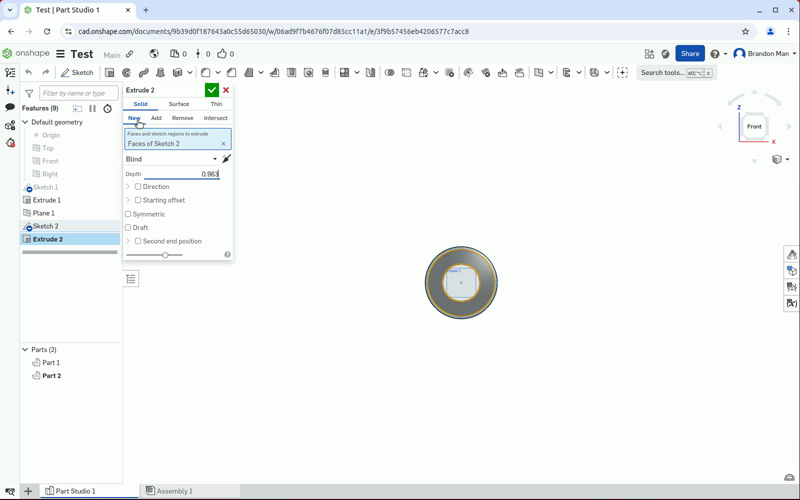
key(enter)
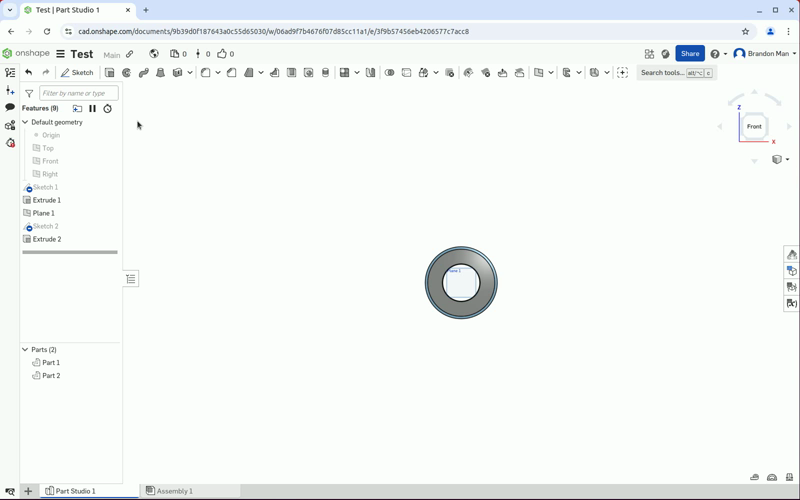
key(shift+h)
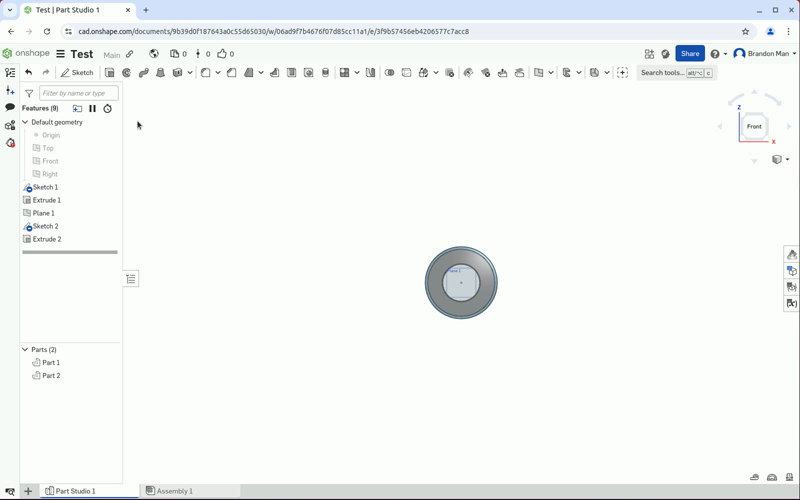
key(shift+h)
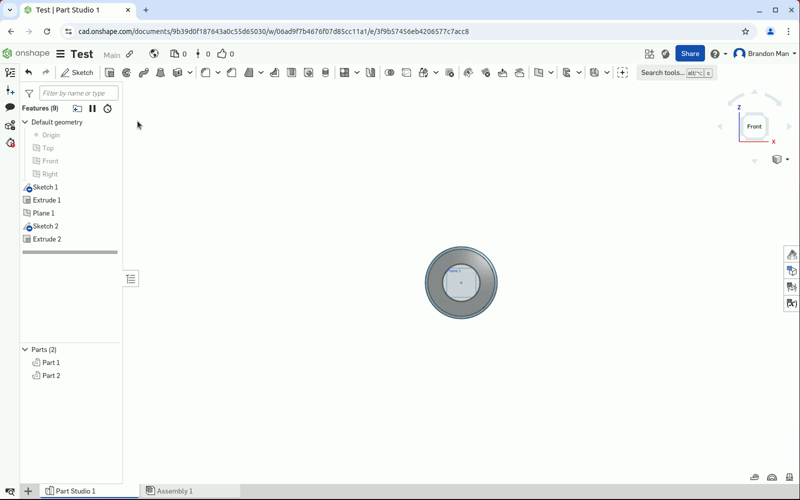
key(shift+7)
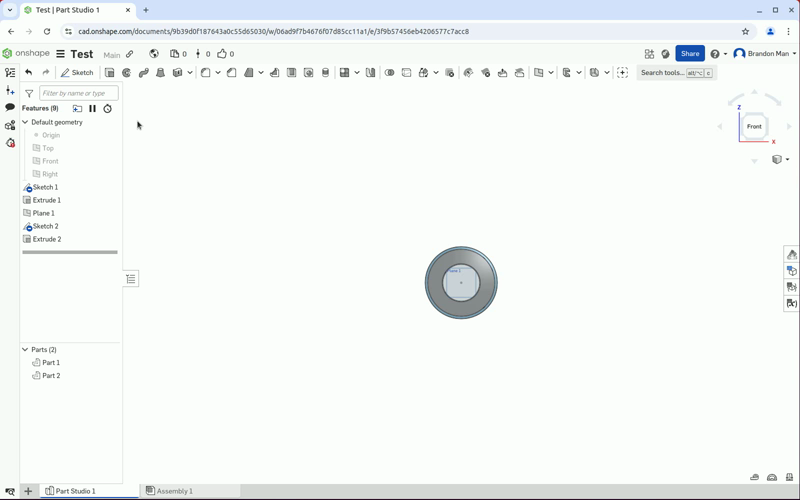
key(left, 2)
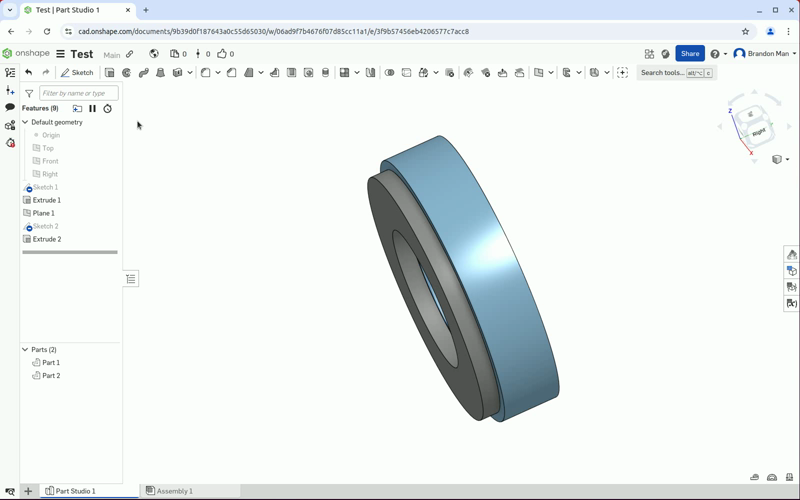
key(down, 2)
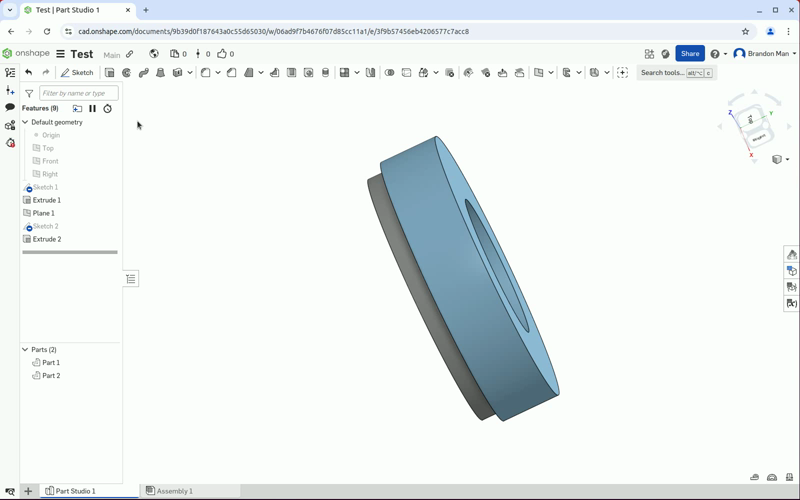
key(up, 2)
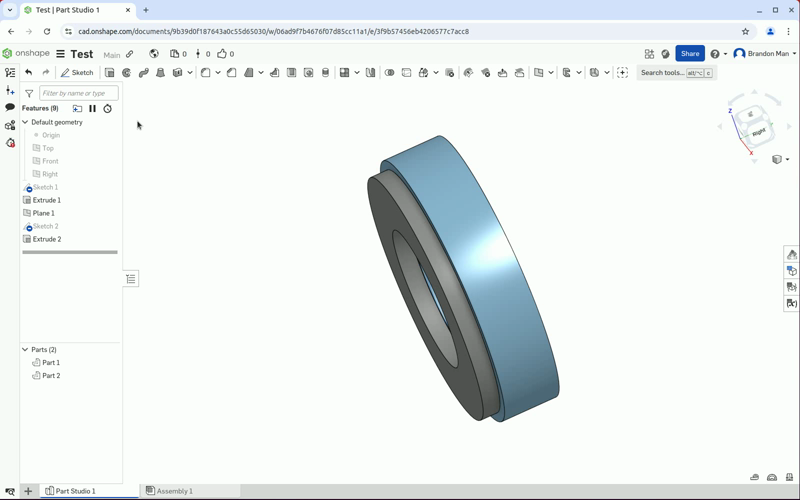
key(right, 2)
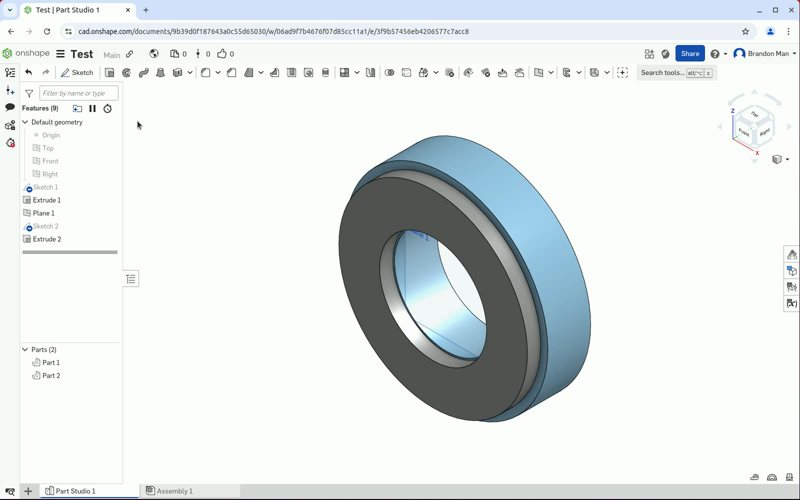
mouse_move(73, 189)
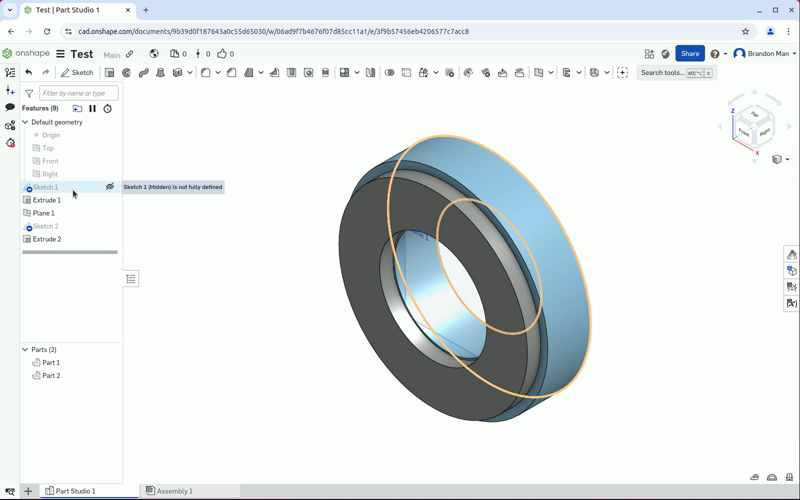
click(73, 189)